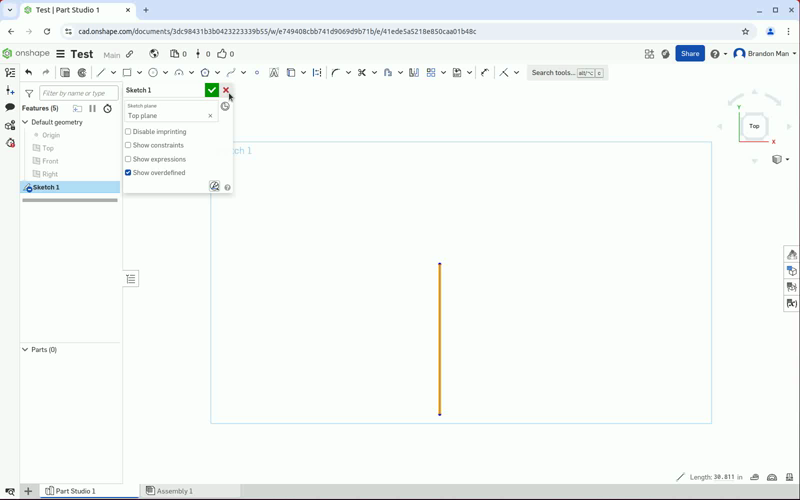
key(shift+h)
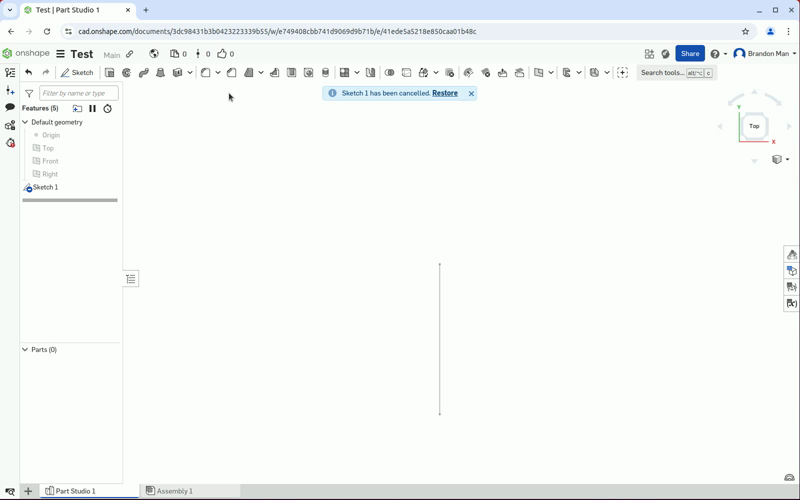
mouse_move(73, 352)
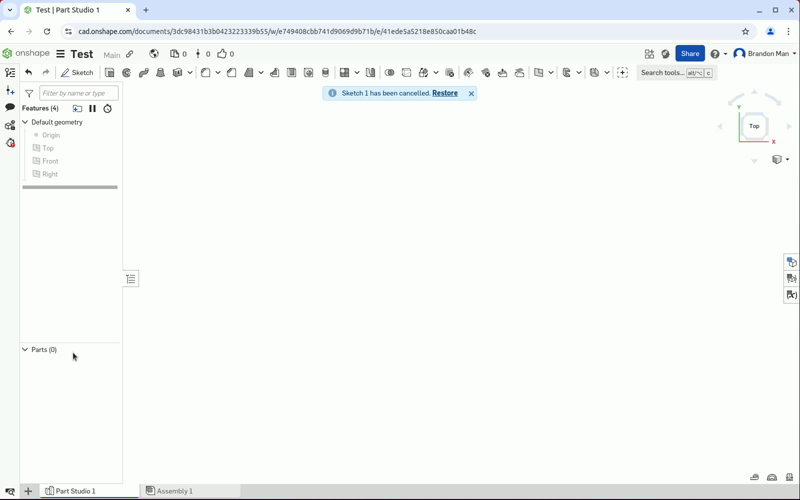
key(y)
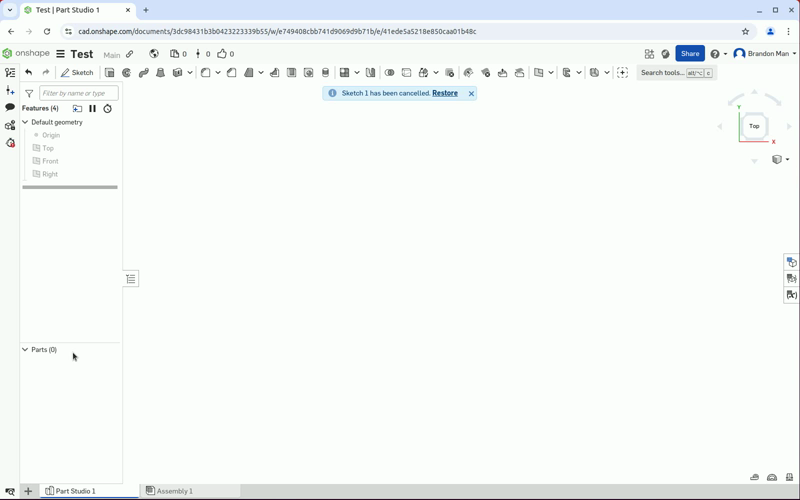
key(shift+p)
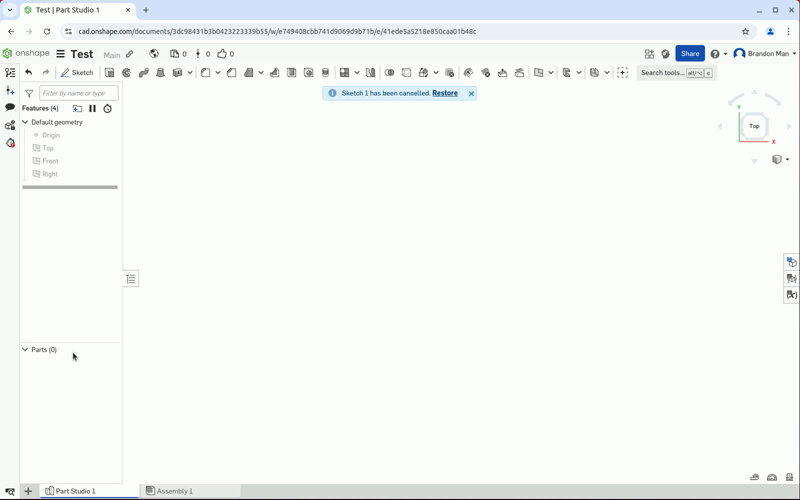
key(space)
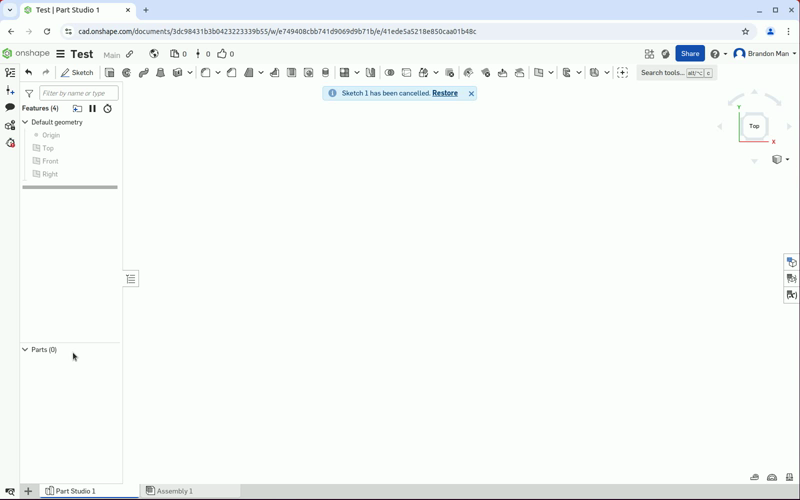
key_down(shift)
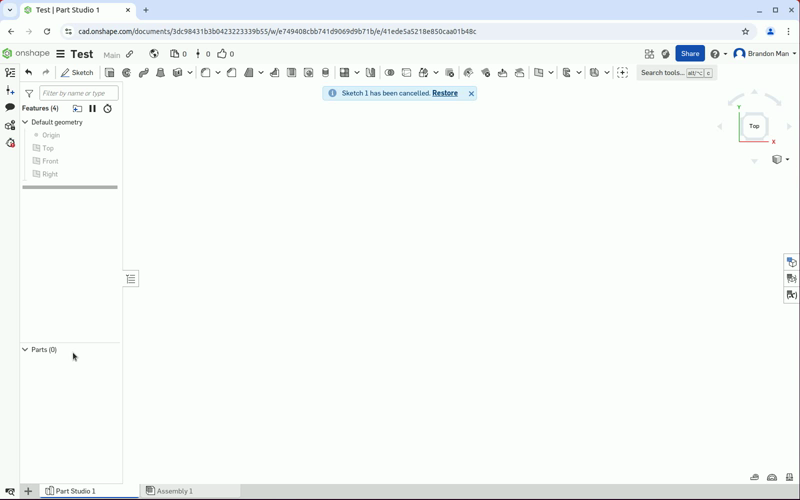
key(up)
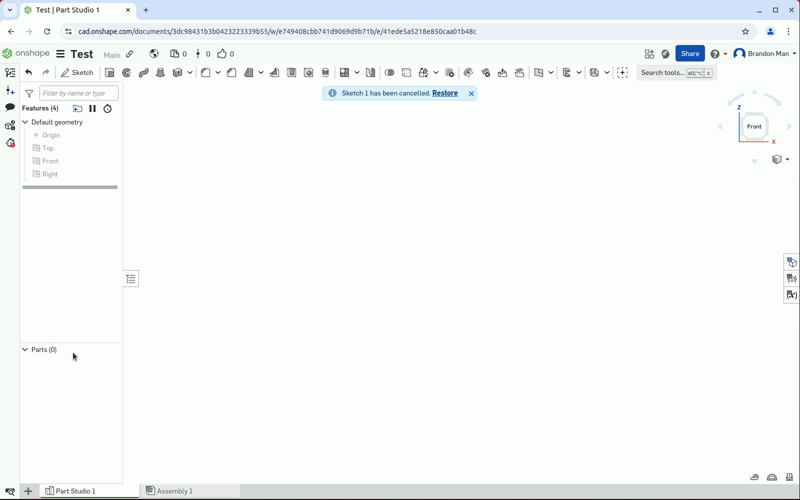
key_up(shift)
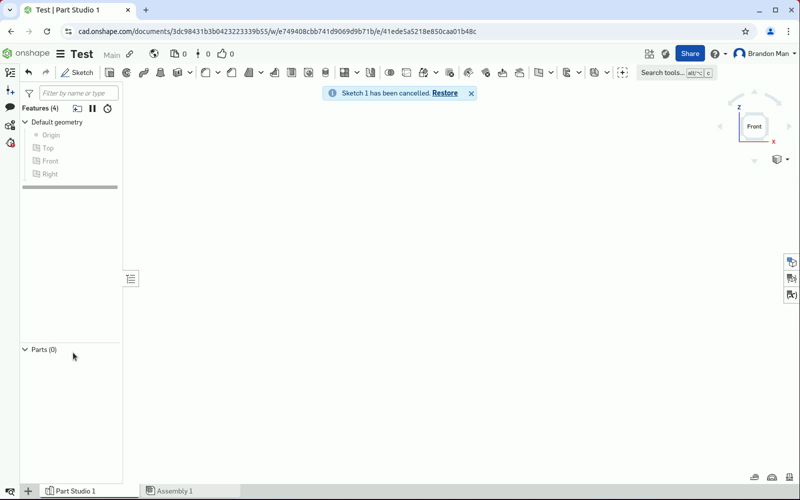
mouse_move(73, 352)
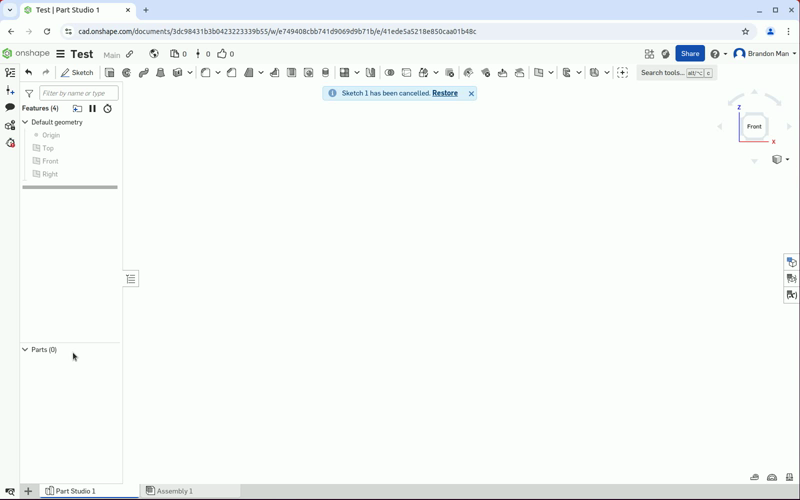
key(shift+y)
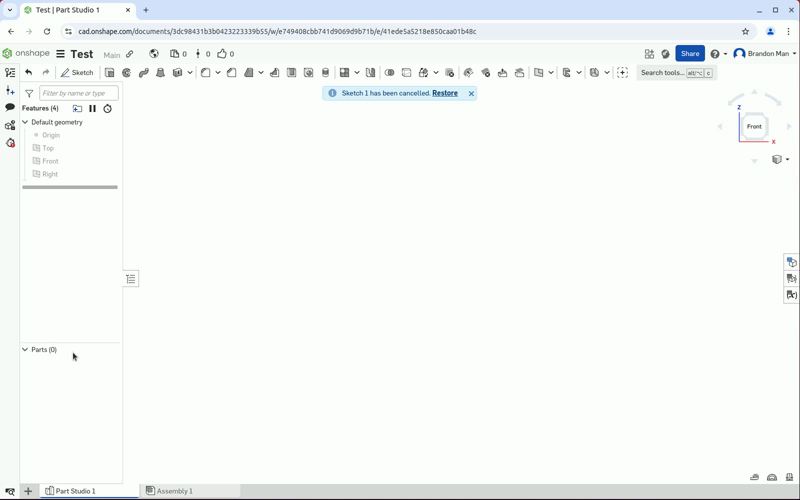
key(shift+s)
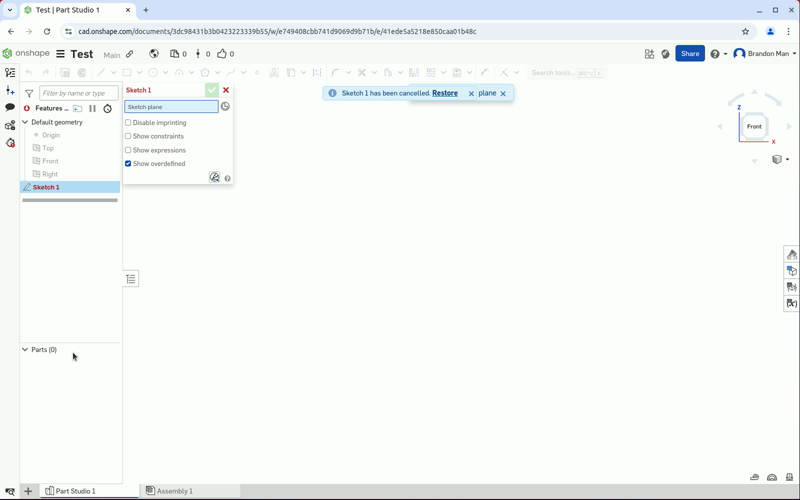
mouse_move(73, 163)
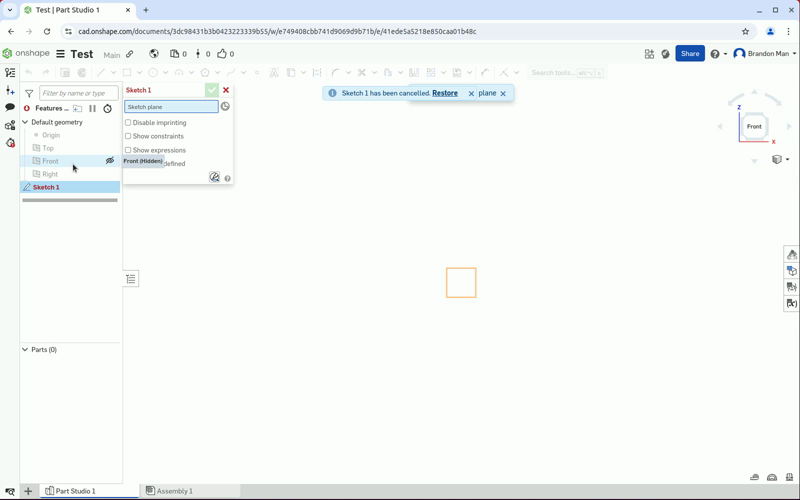
click(73, 163)
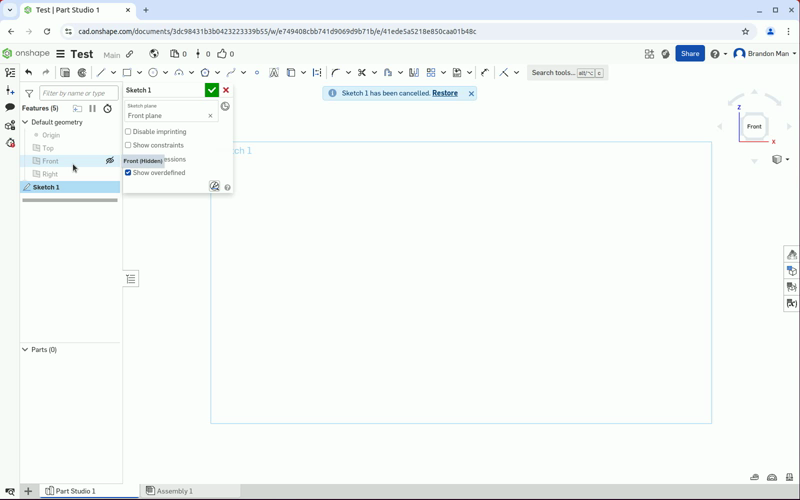
mouse_move(73, 352)
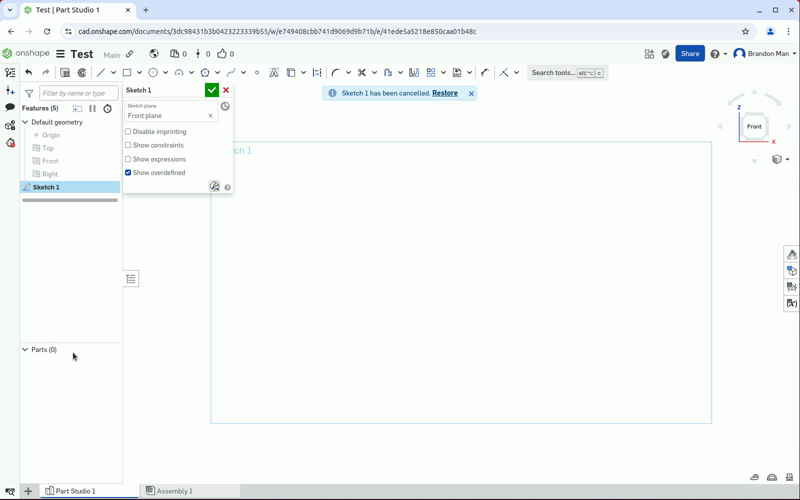
key(y)
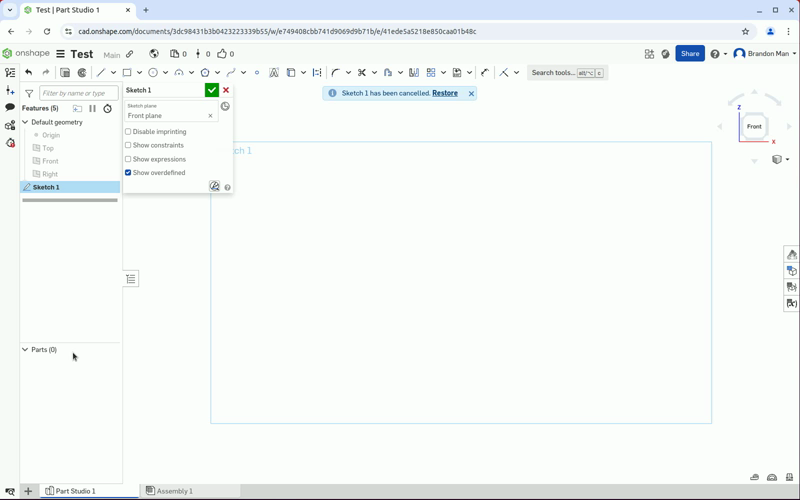
key(l)
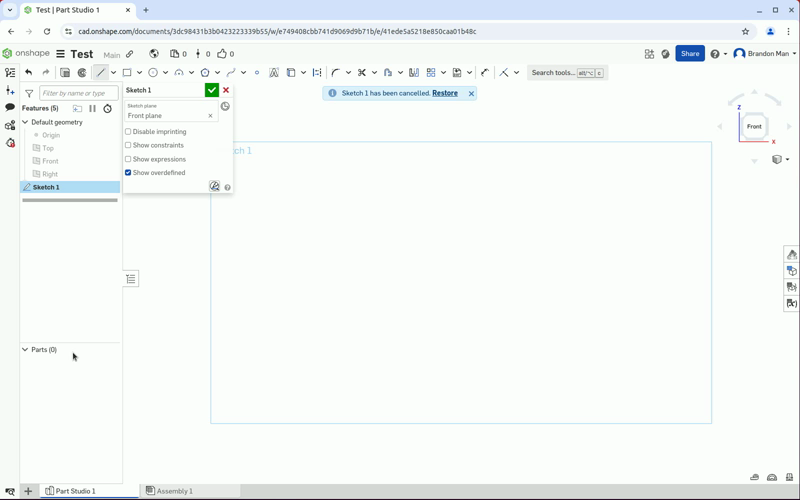
key_down(shift)
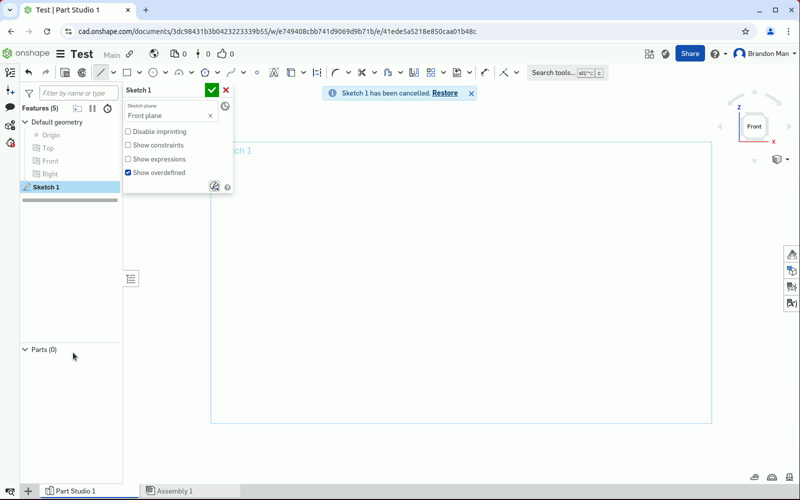
mouse_move(449, 287)
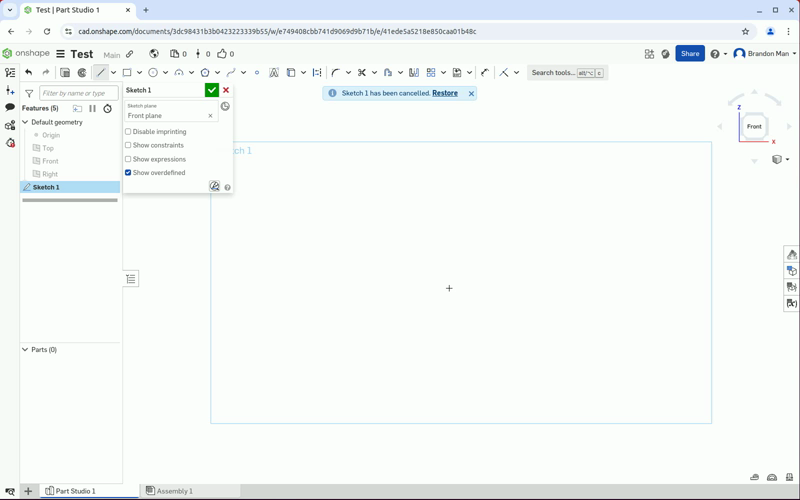
click(449, 287)
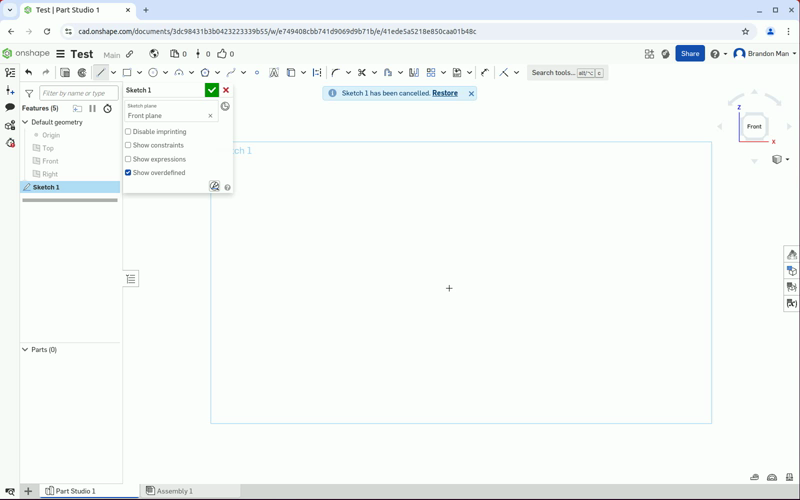
key_up(shift)
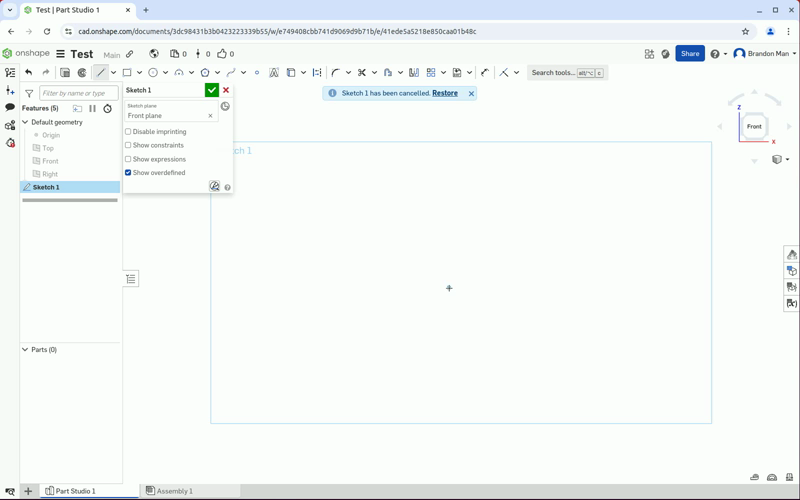
key_down(shift)
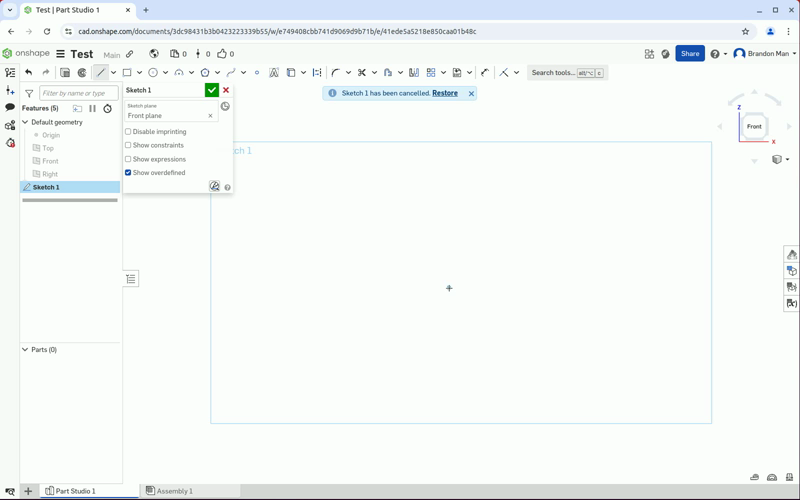
mouse_move(573, 287)
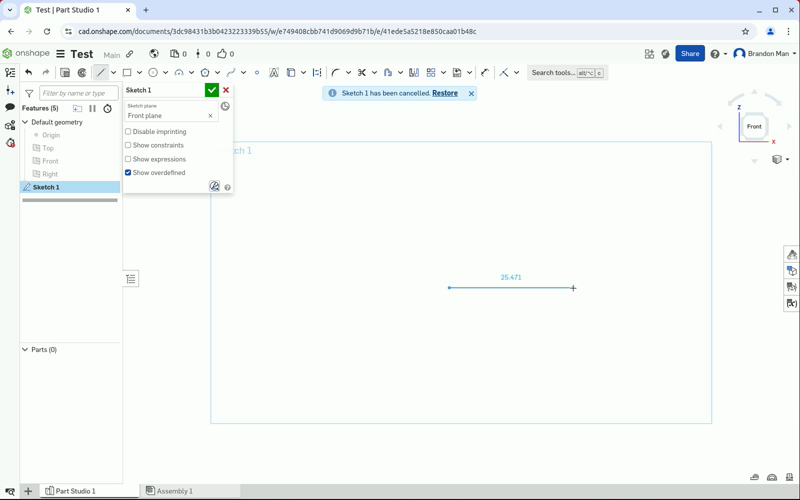
click(573, 287)
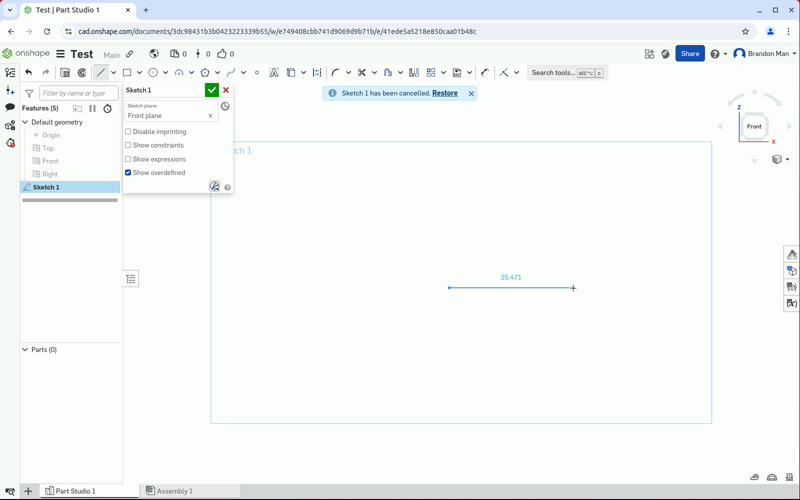
key_up(shift)
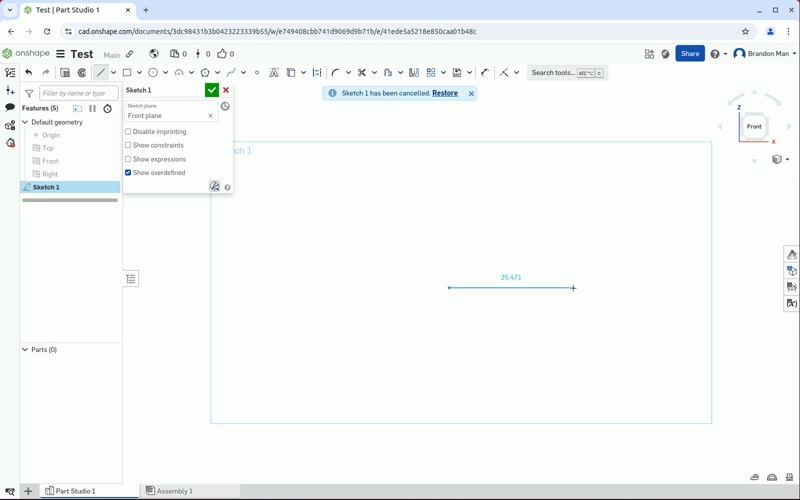
key_down(shift)
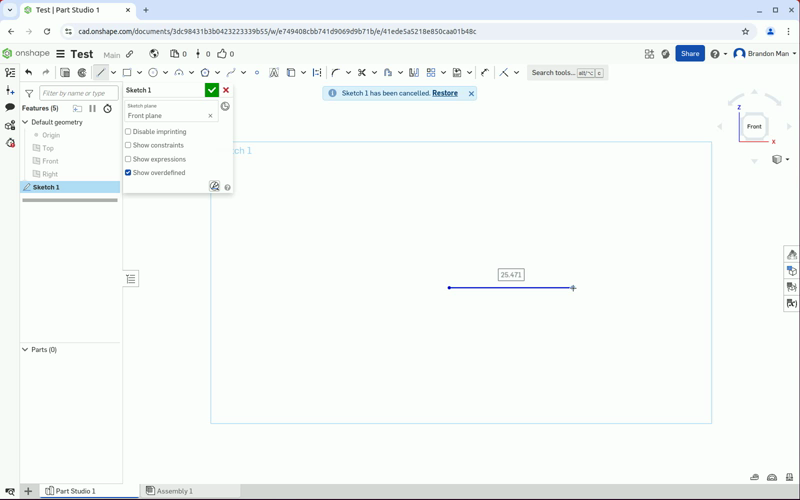
mouse_move(589, 287)
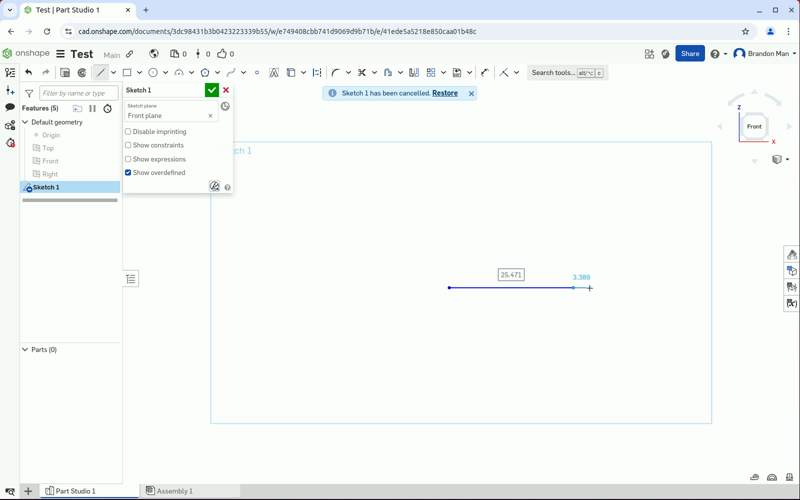
mouse_move(573, 275)
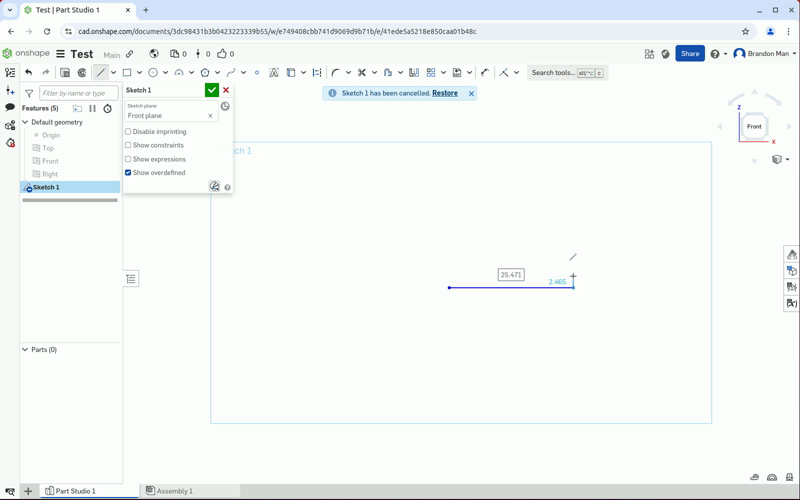
click(573, 275)
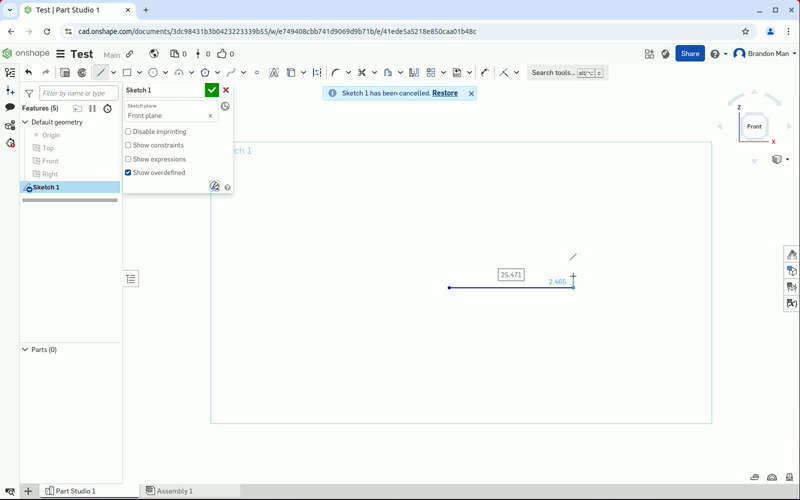
key_up(shift)
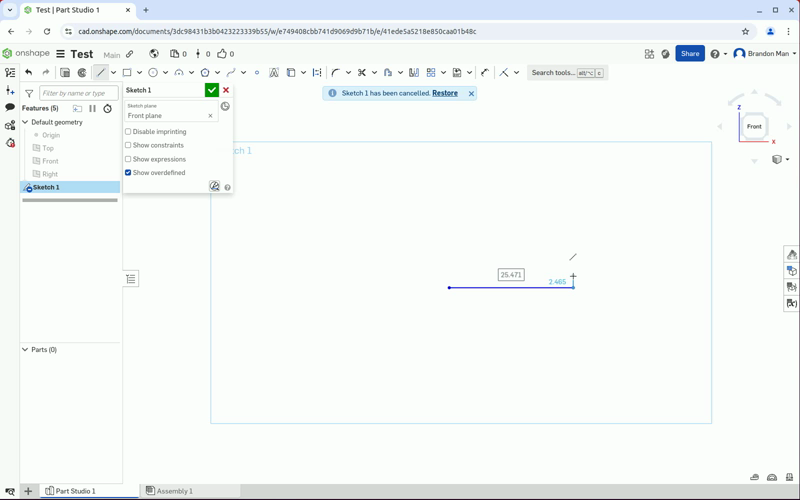
key_down(shift)
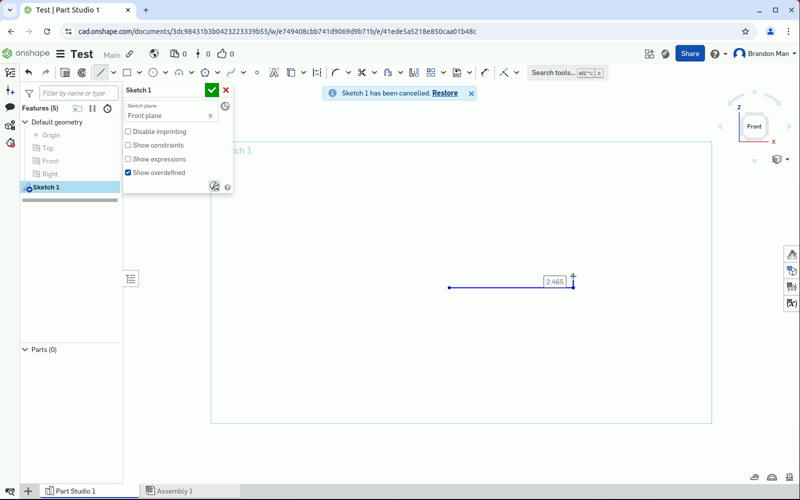
mouse_move(449, 275)
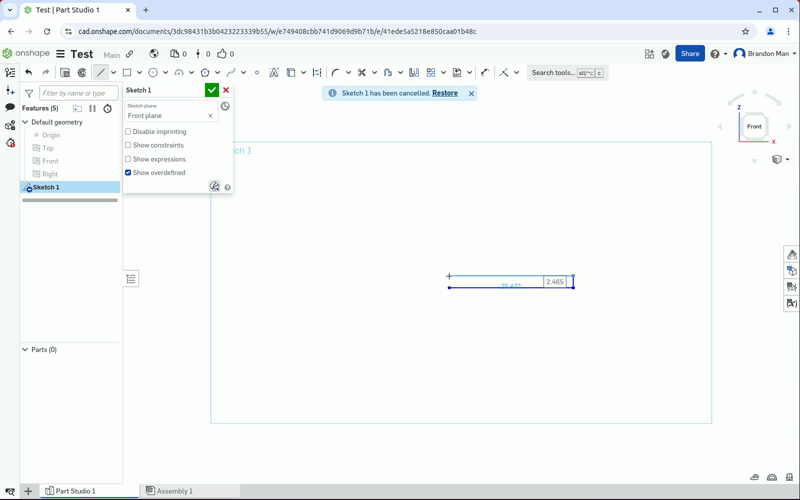
click(449, 275)
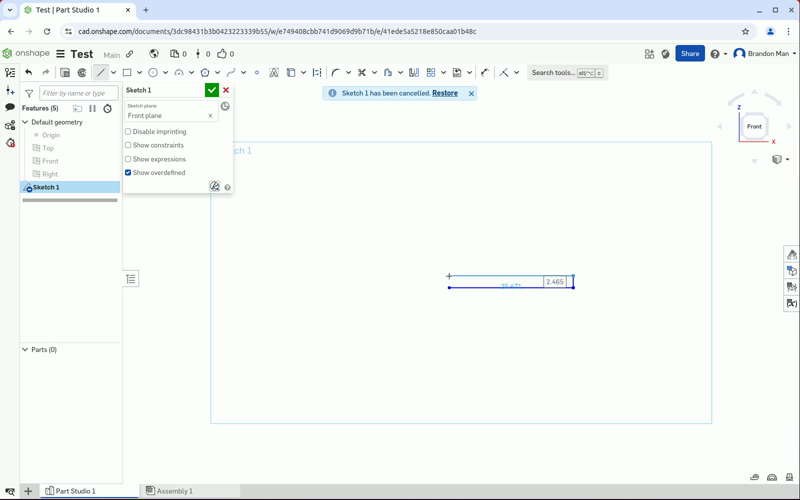
key_up(shift)
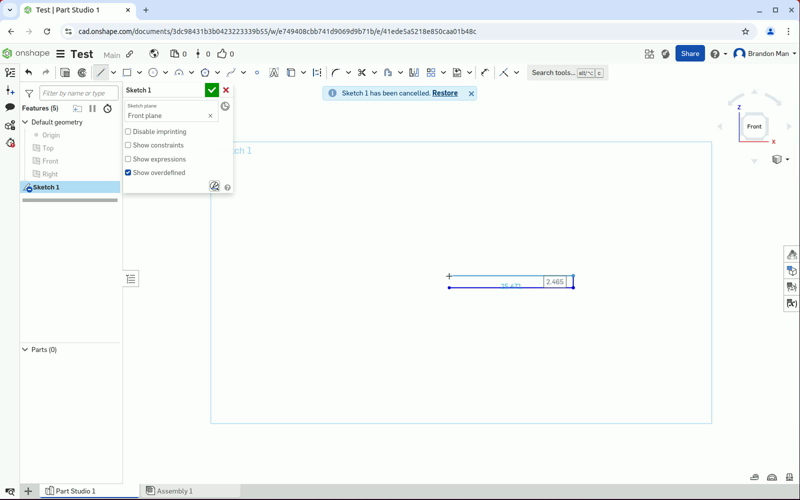
mouse_move(479, 275)
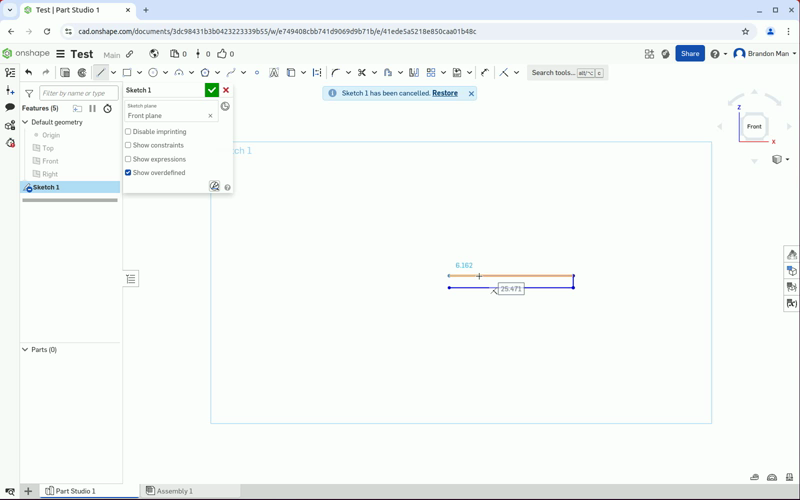
key_down(shift)
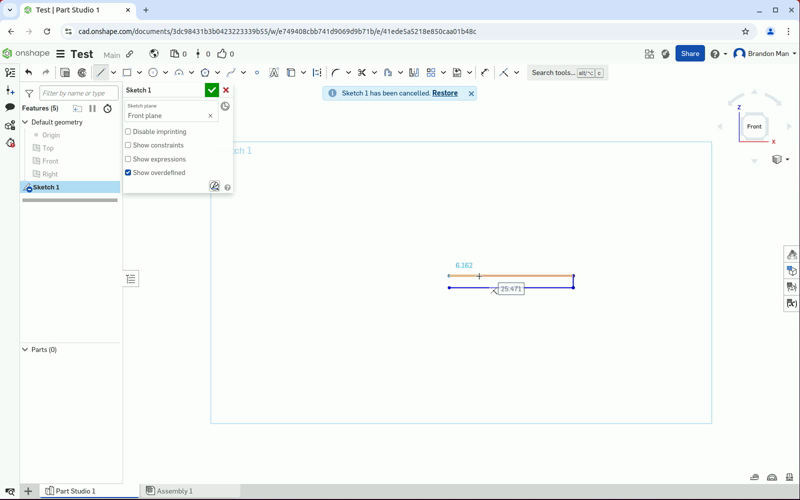
mouse_move(449, 287)
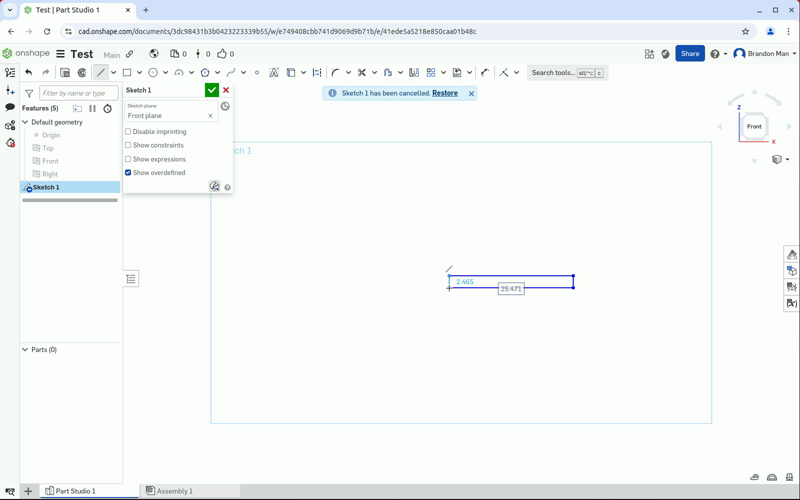
key_up(shift)
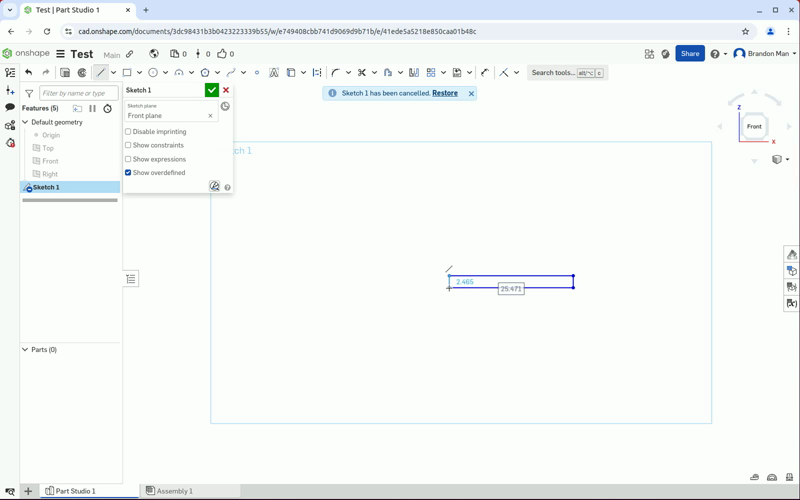
click(449, 287)
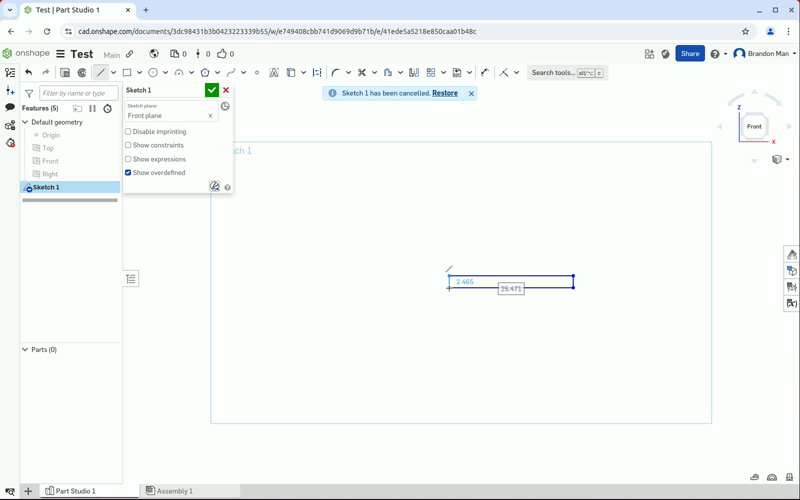
key(esc)
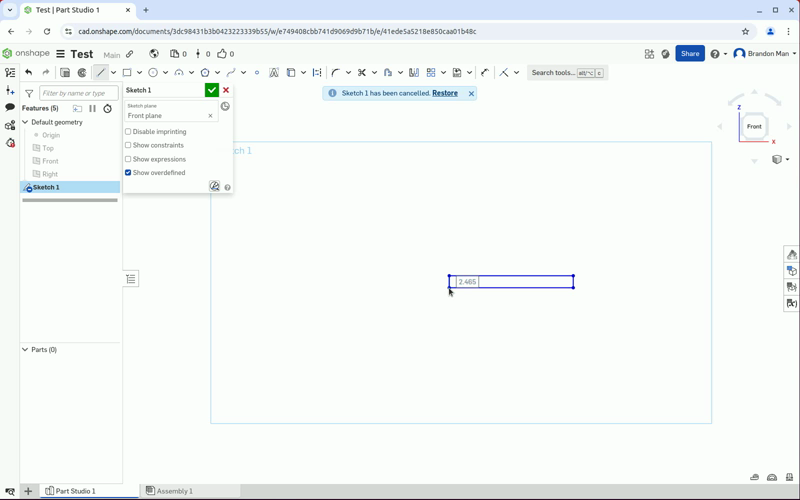
mouse_move(509, 278)
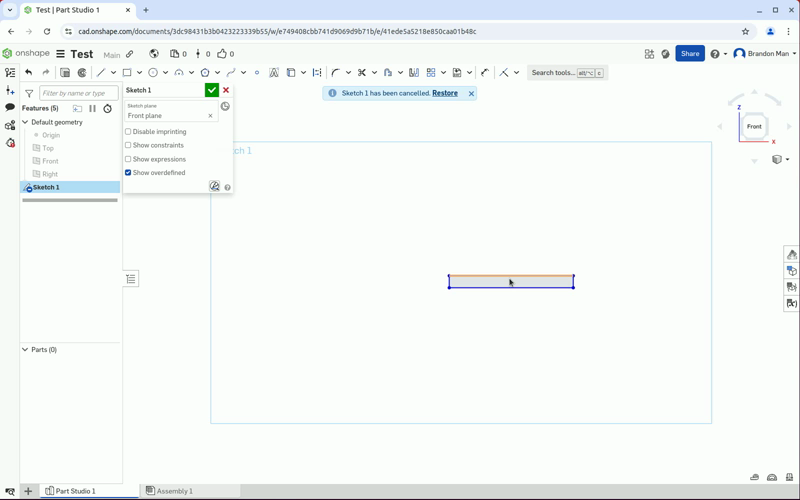
scroll(6)
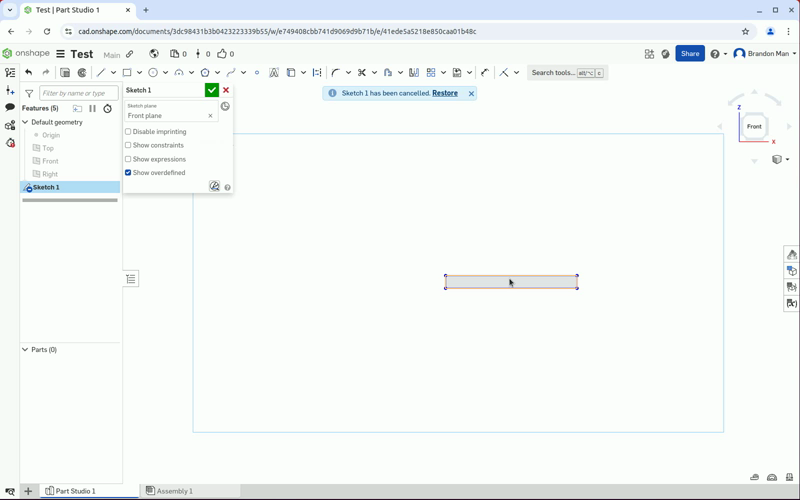
scroll(6)
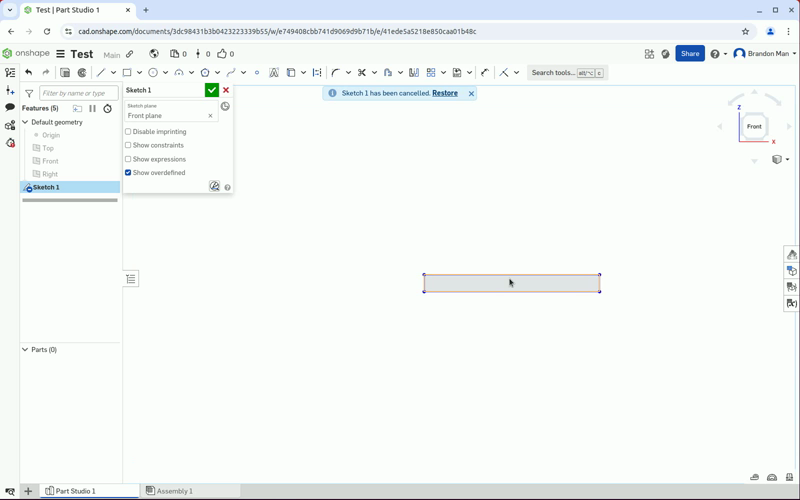
scroll(6)
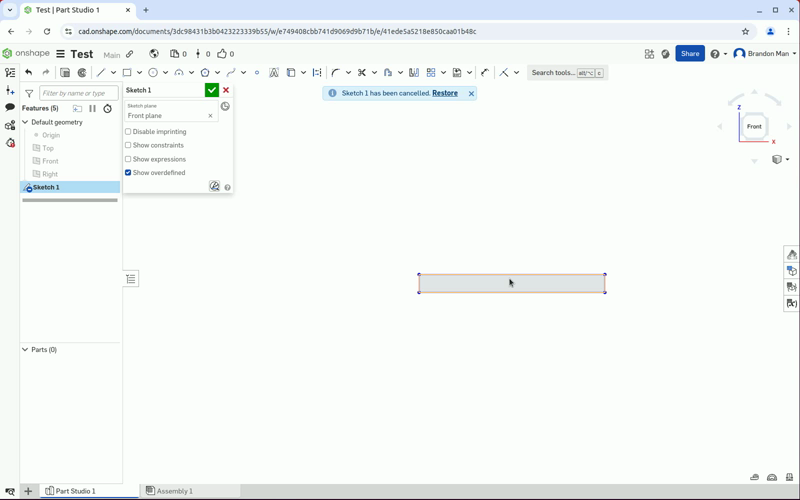
scroll(6)
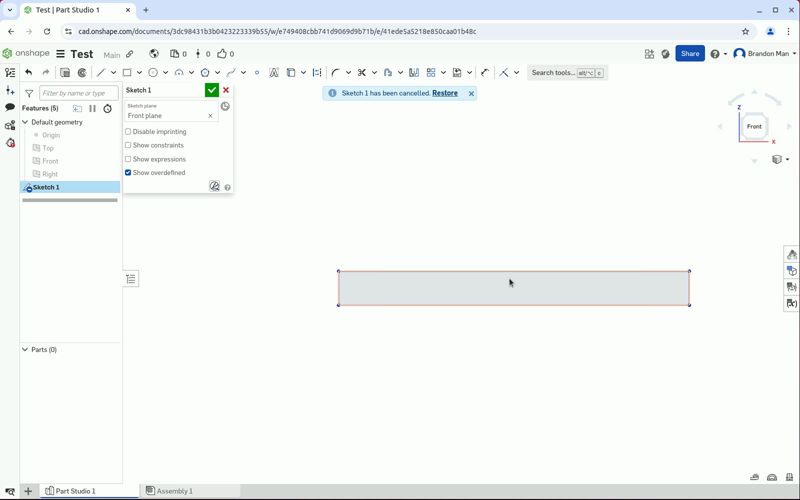
scroll(6)
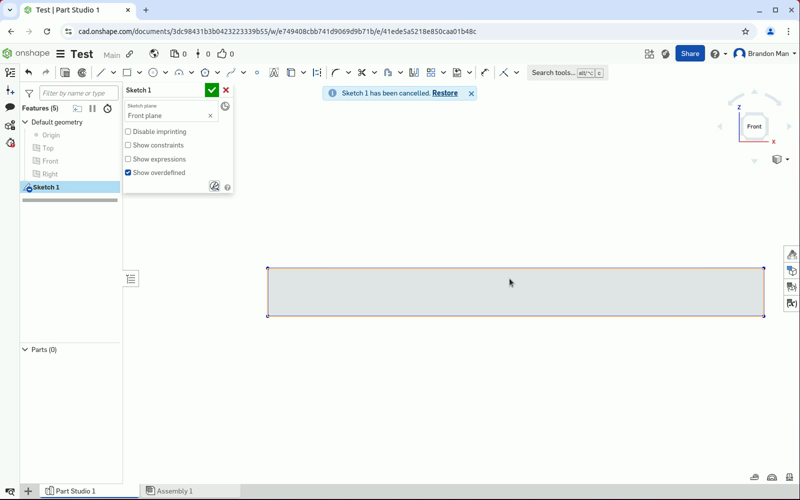
scroll(6)
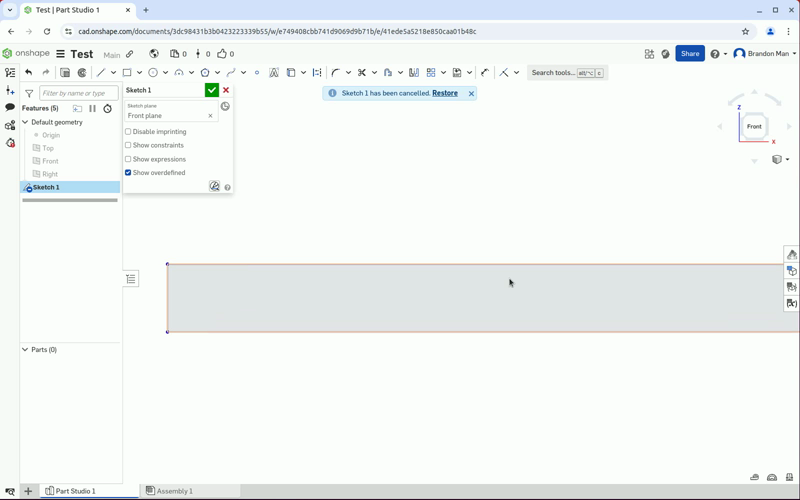
scroll(6)
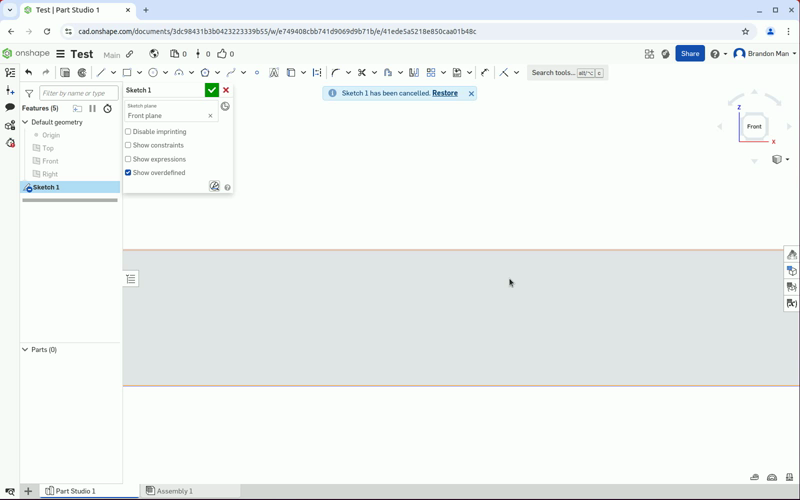
click(509, 278)
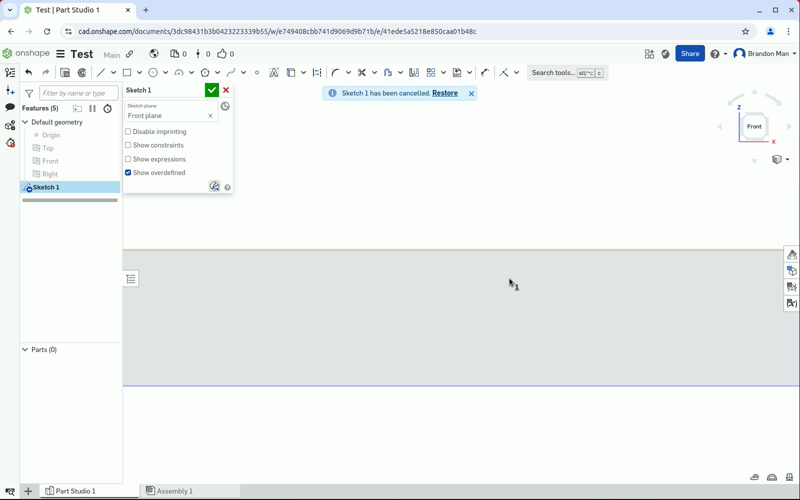
scroll(-6)
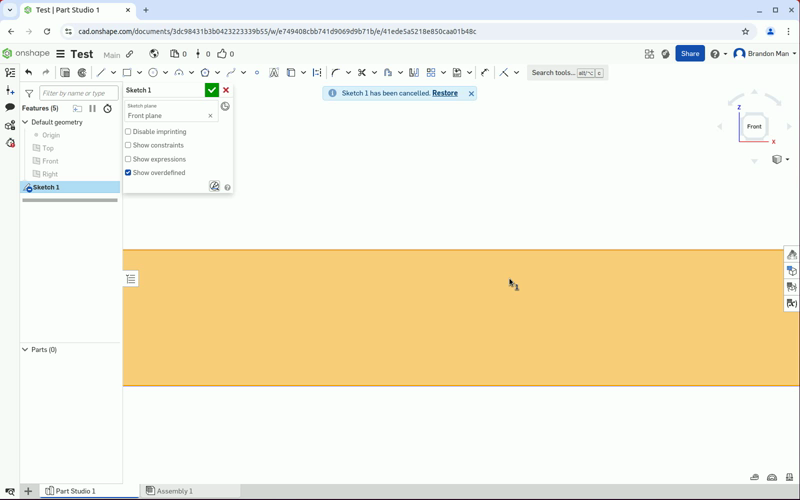
scroll(-6)
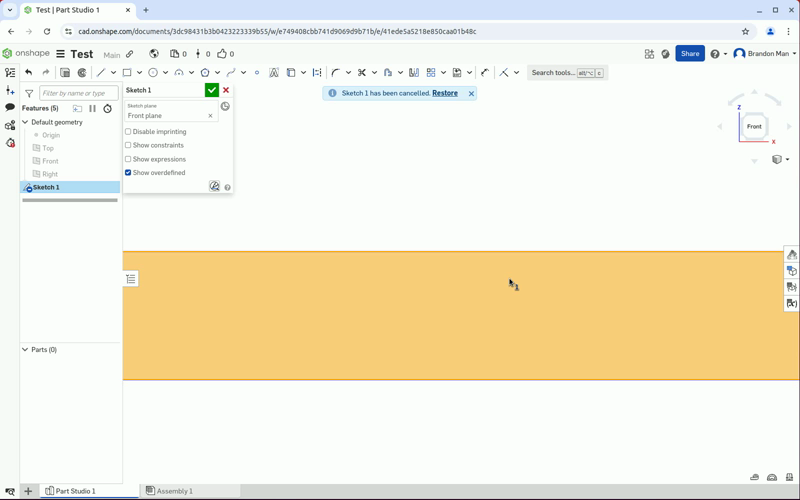
scroll(-6)
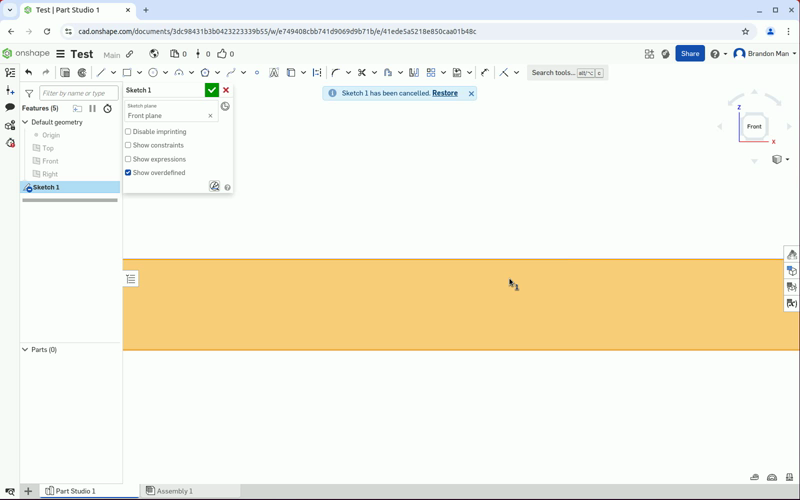
scroll(-6)
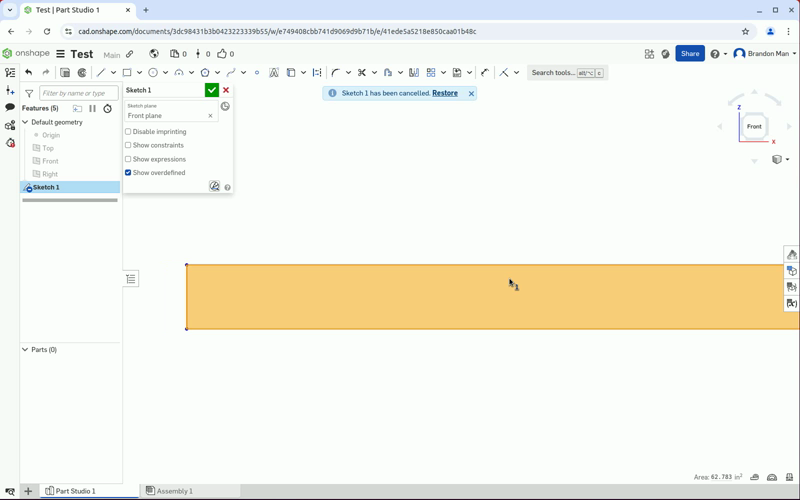
scroll(-6)
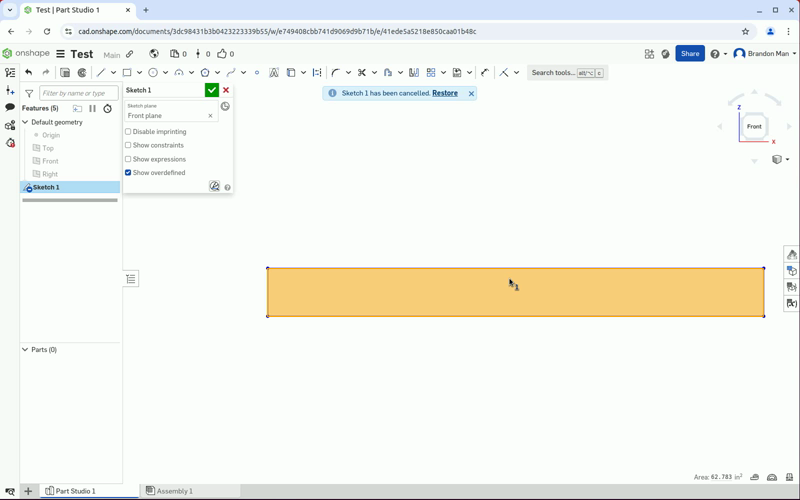
scroll(-6)
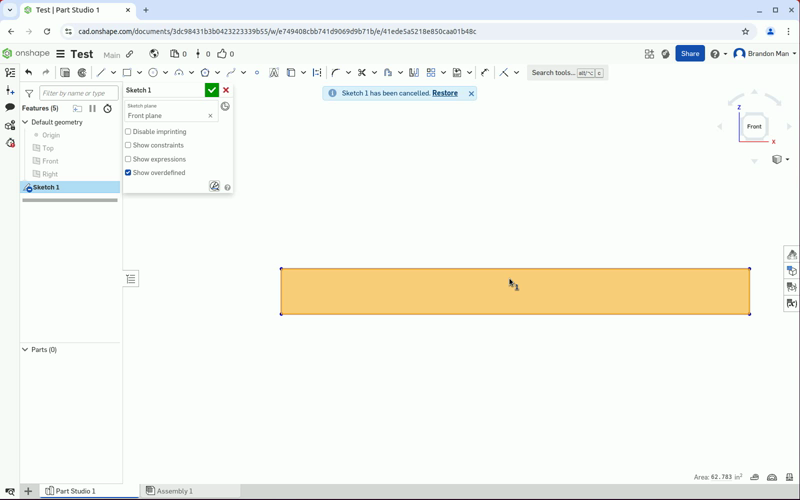
scroll(-6)
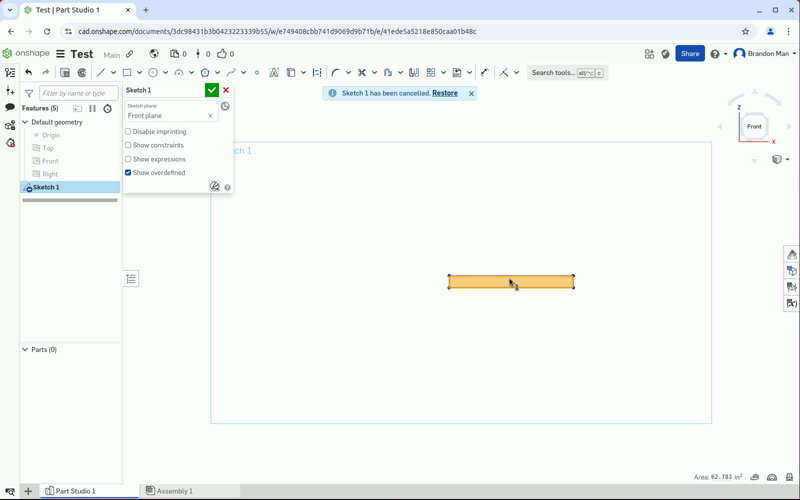
mouse_move(73, 352)
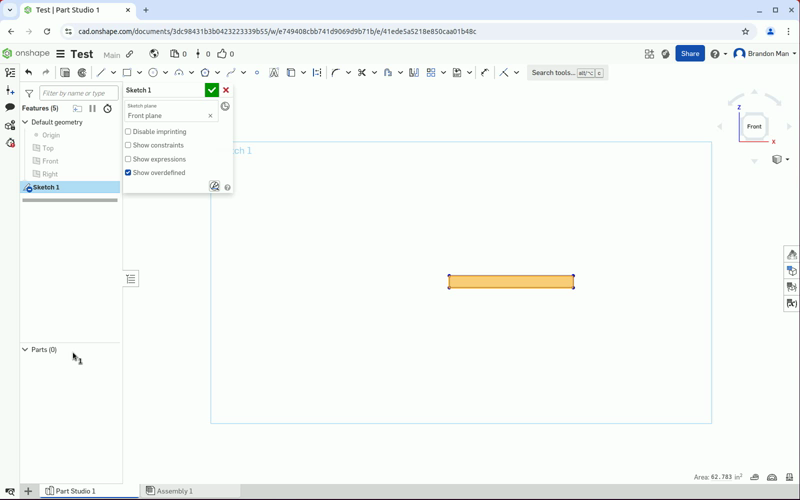
key(shift+y)
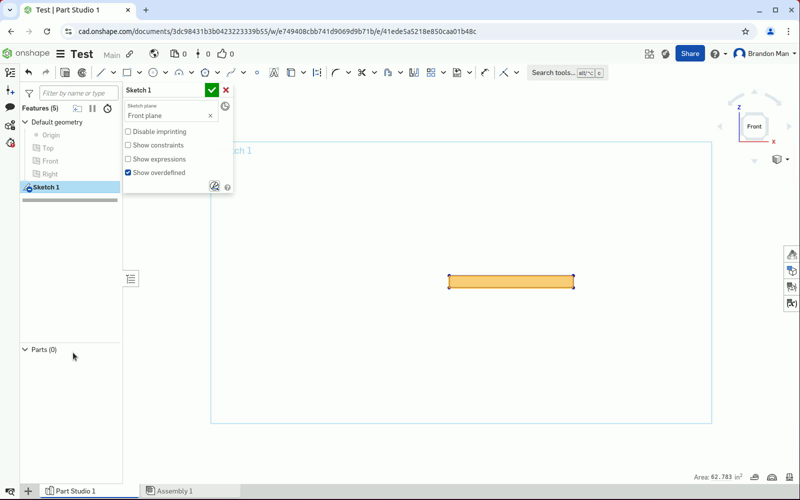
key(shift+e)
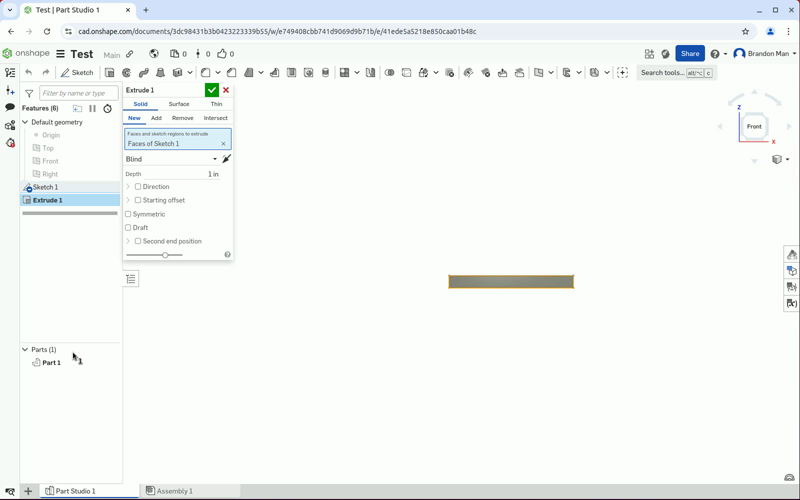
mouse_move(143, 106)
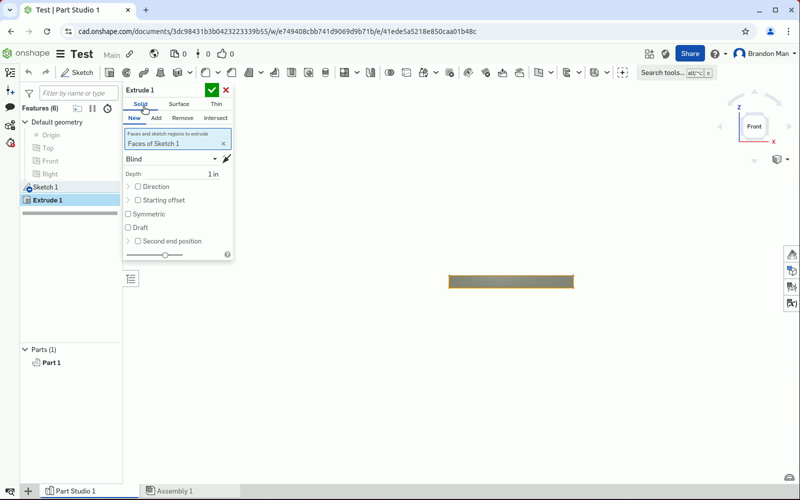
click(143, 106)
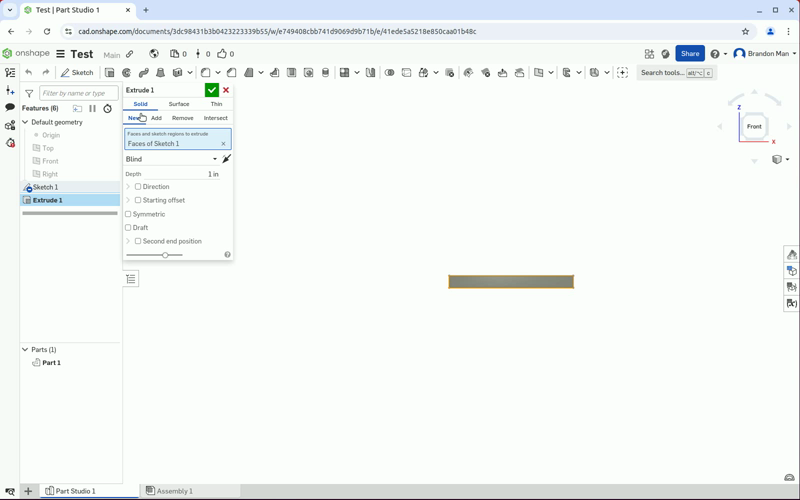
mouse_move(137, 120)
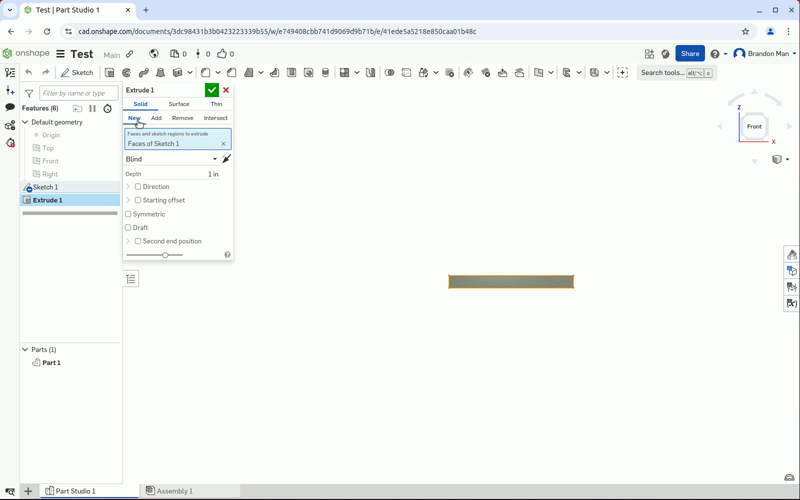
click(137, 120)
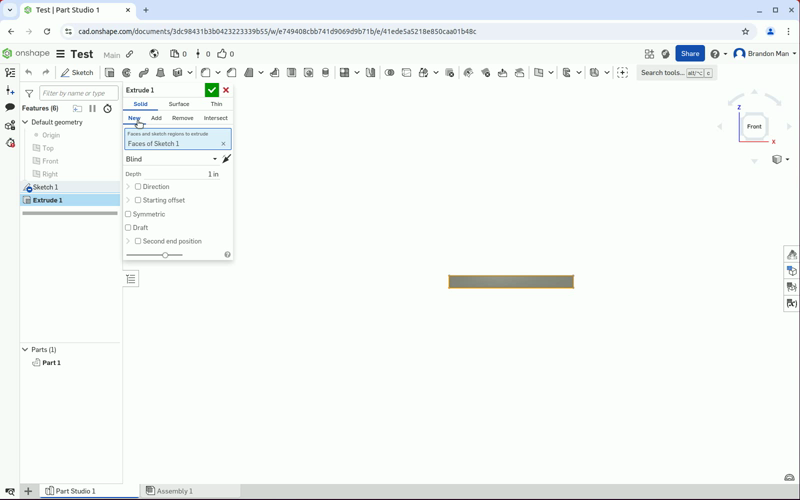
key(tab, 4)
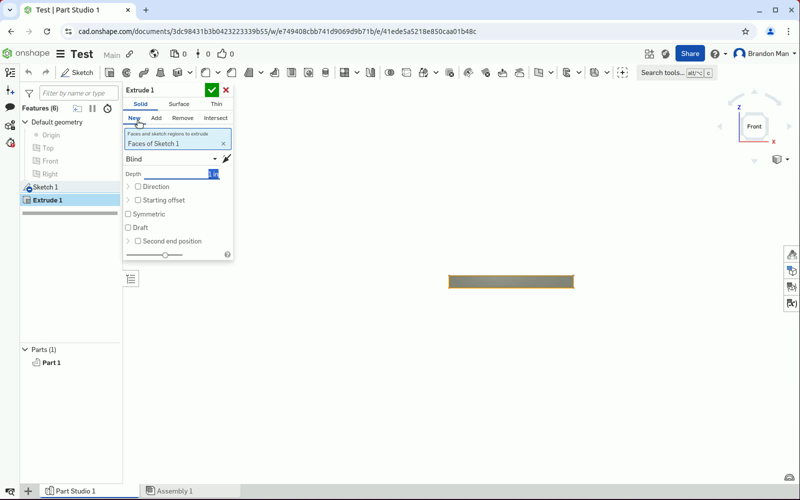
text(3.611)
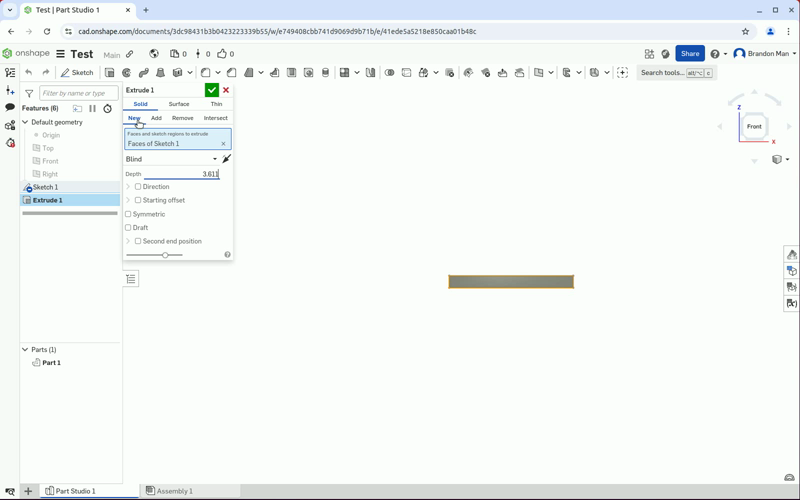
key(enter)
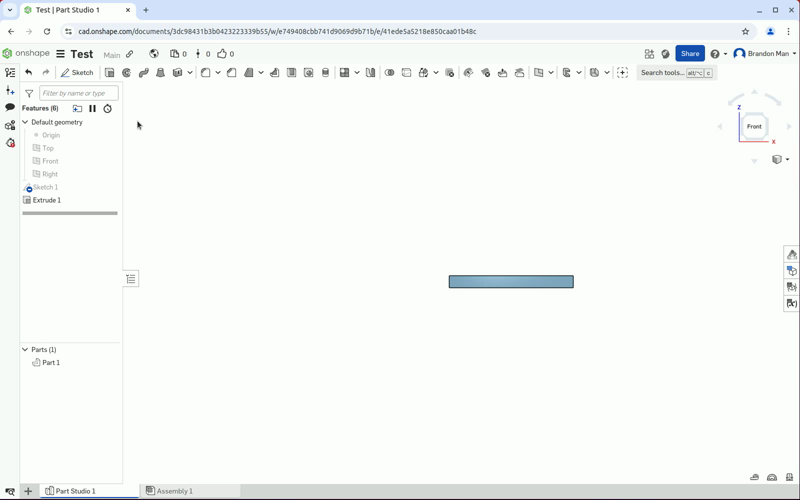
key(shift+h)
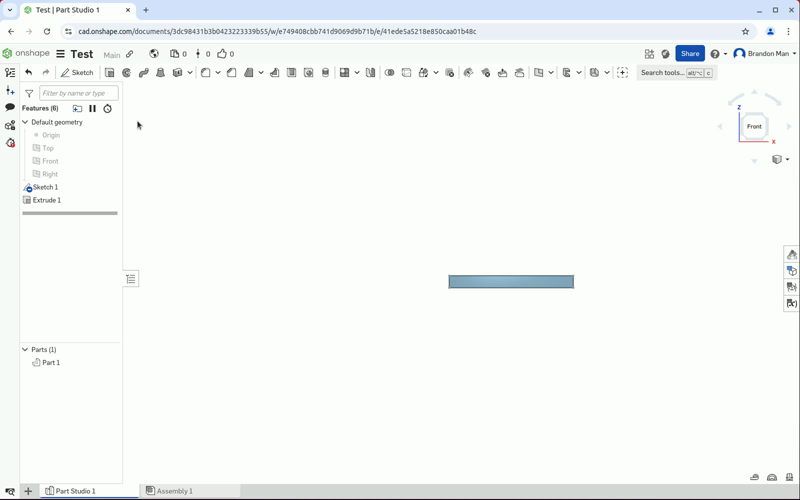
key(shift+h)
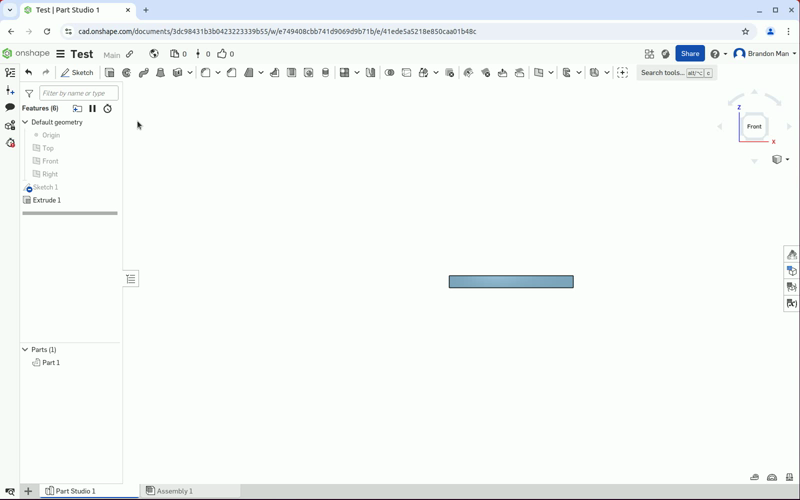
mouse_move(73, 189)
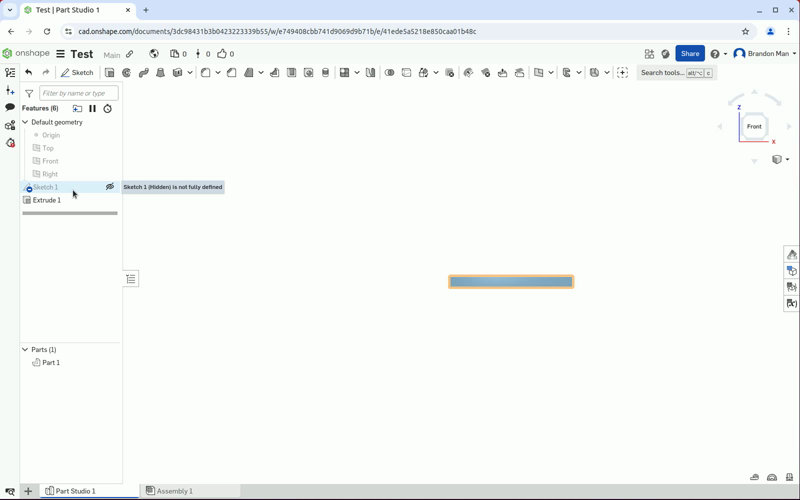
click(73, 189)
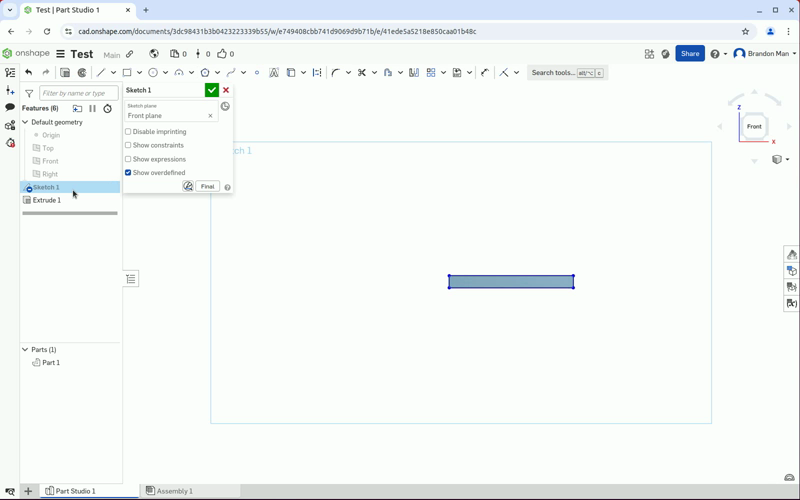
mouse_move(229, 92)
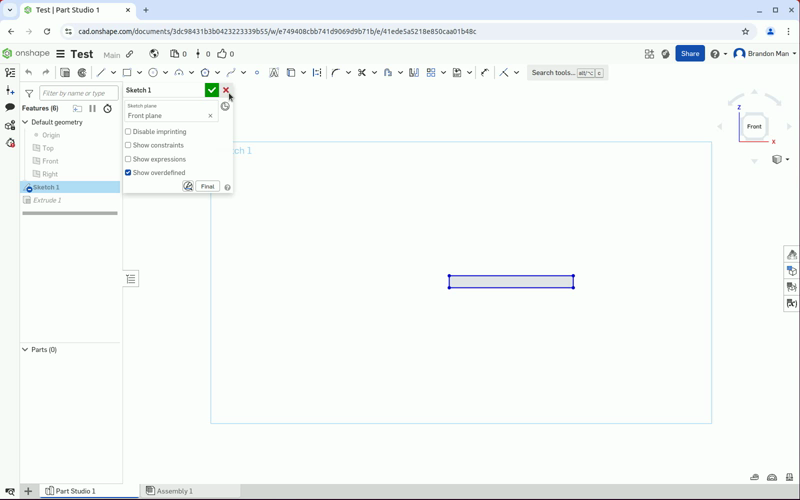
click(229, 92)
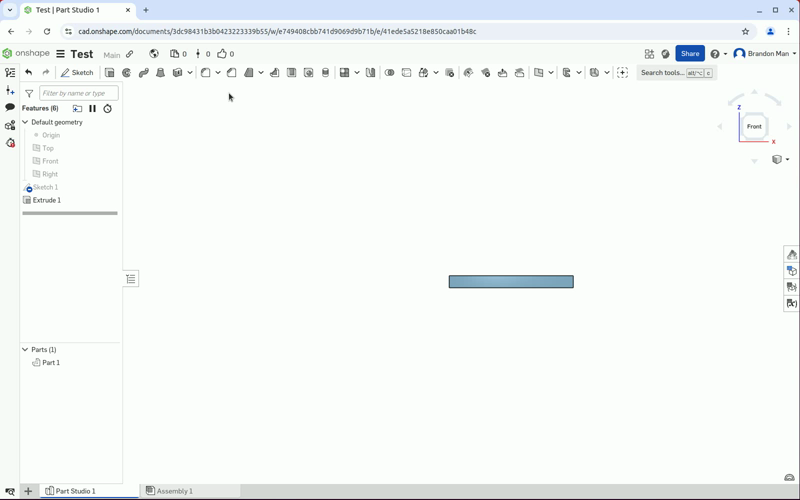
mouse_move(73, 352)
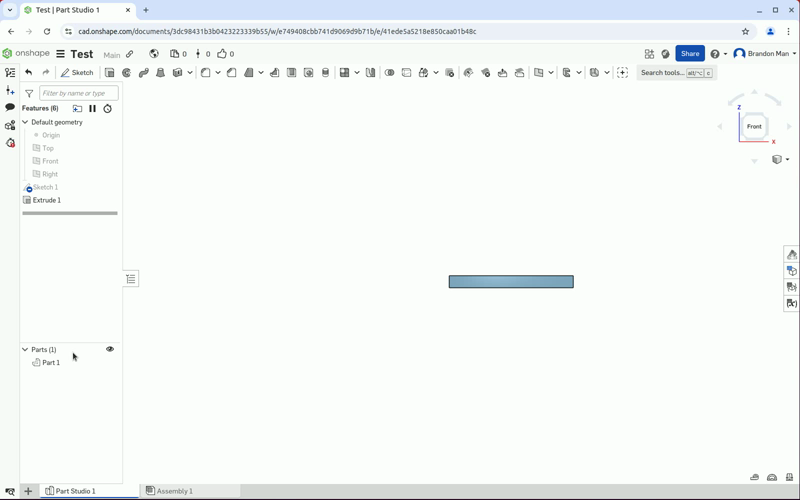
key(y)
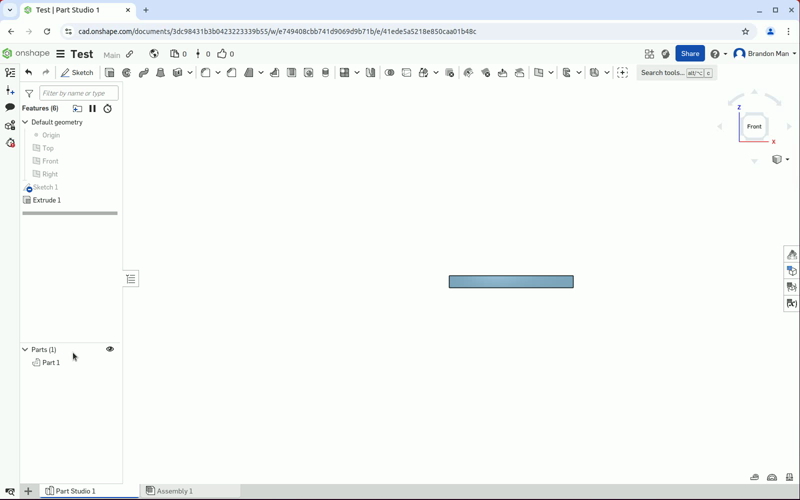
key(shift+p)
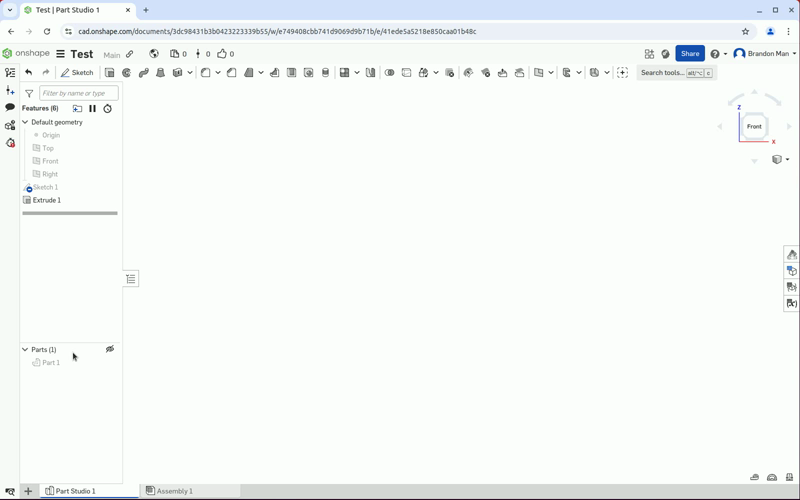
key(space)
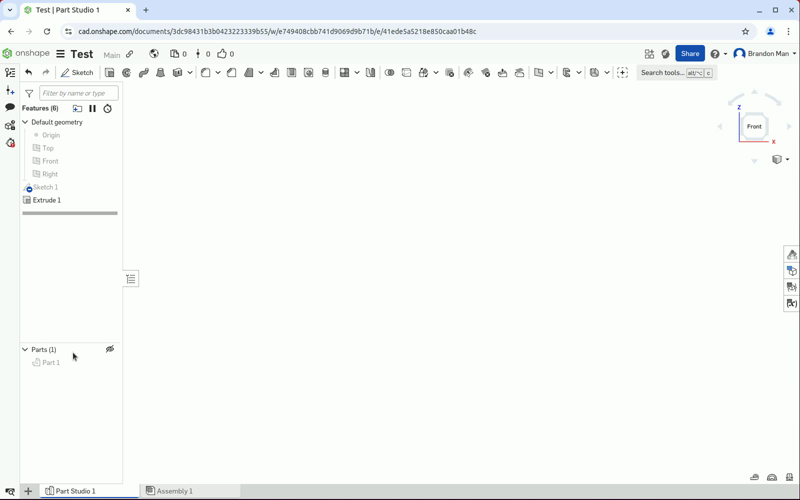
key_down(shift)
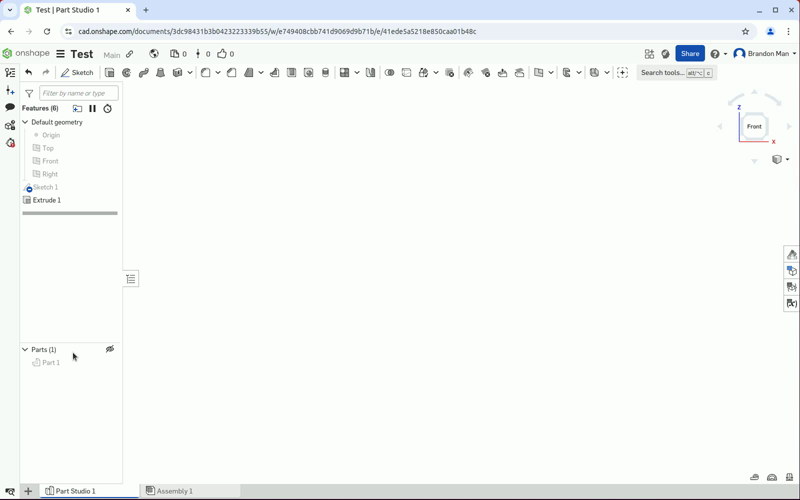
key(down)
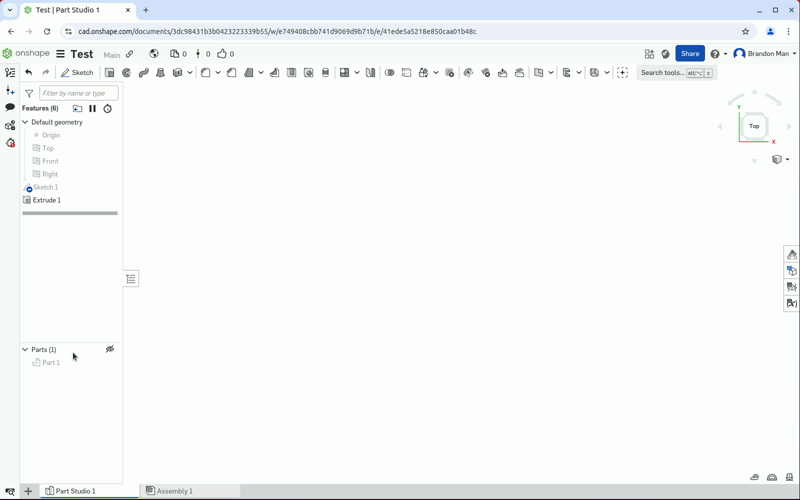
key_up(shift)
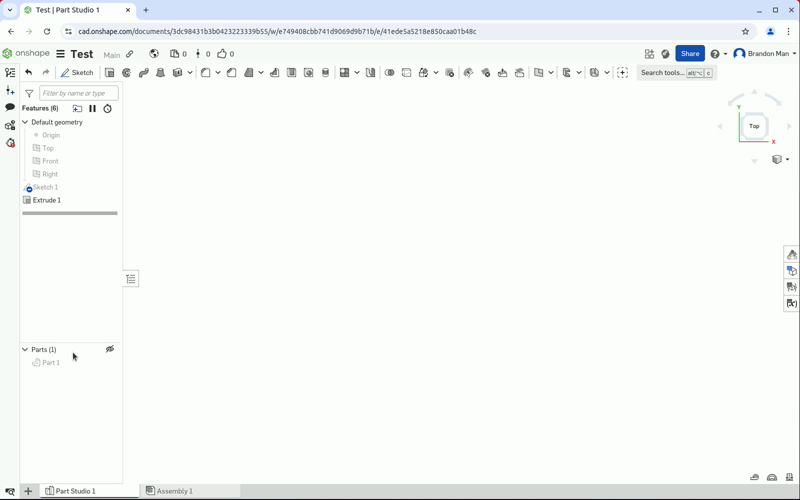
mouse_move(73, 352)
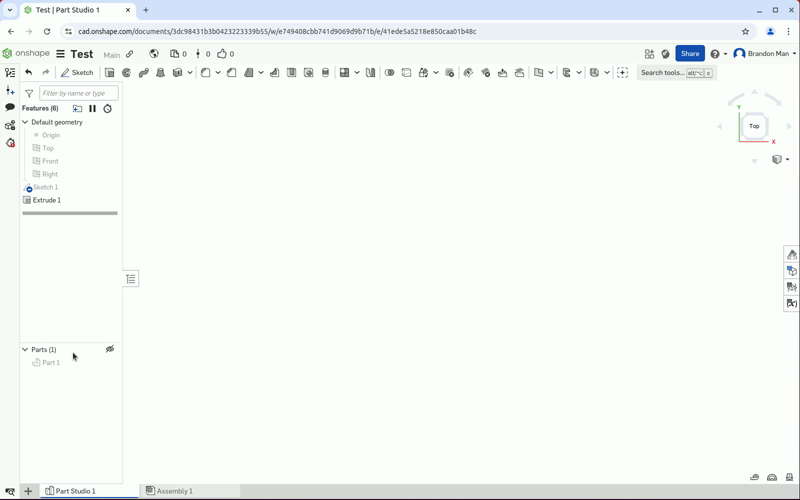
key(shift+y)
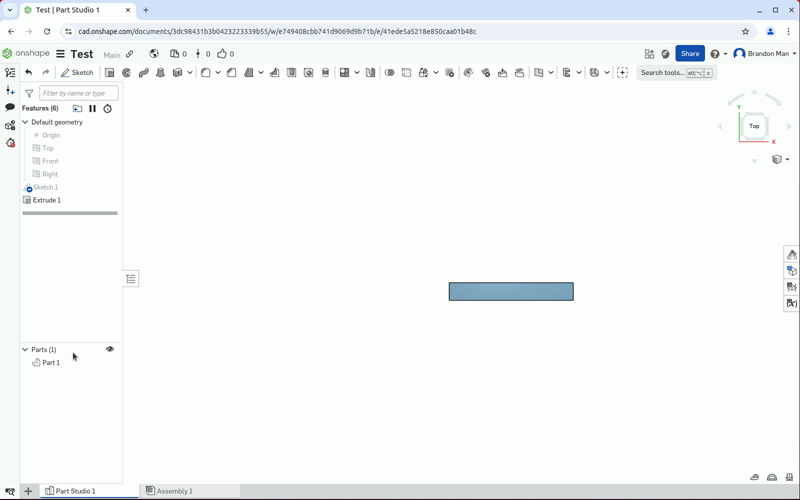
mouse_move(541, 75)
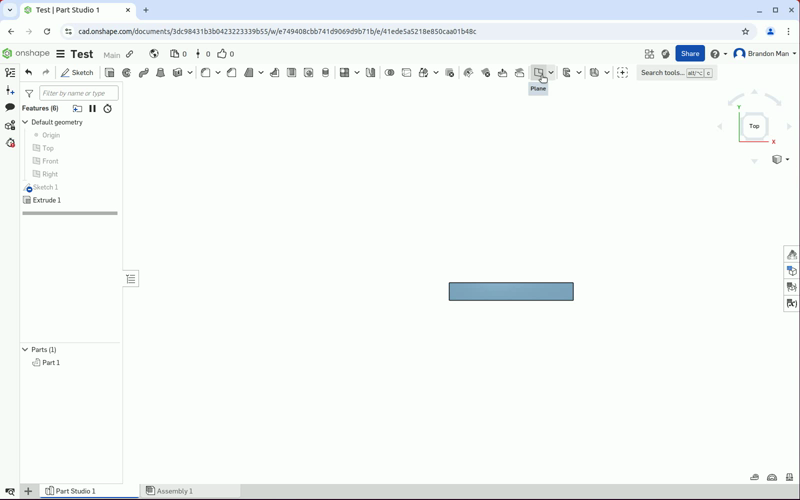
click(541, 75)
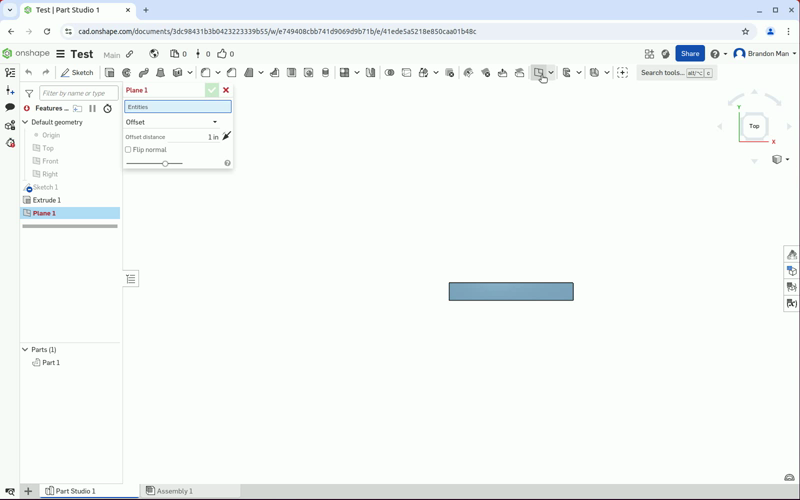
mouse_move(73, 150)
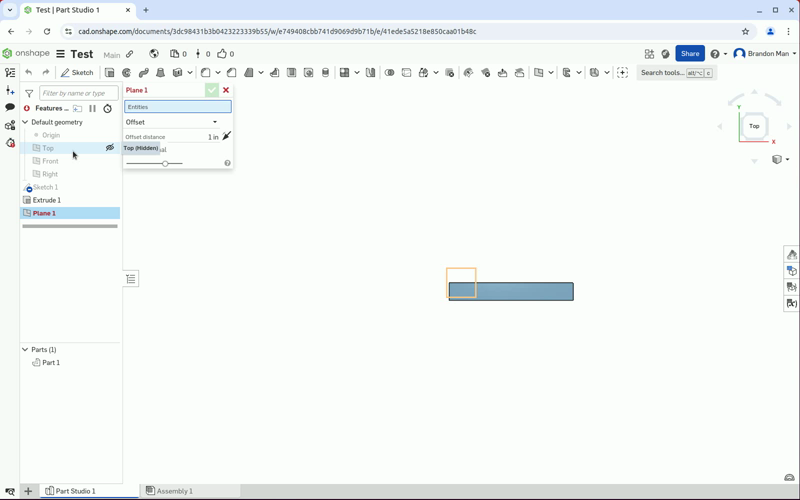
click(73, 150)
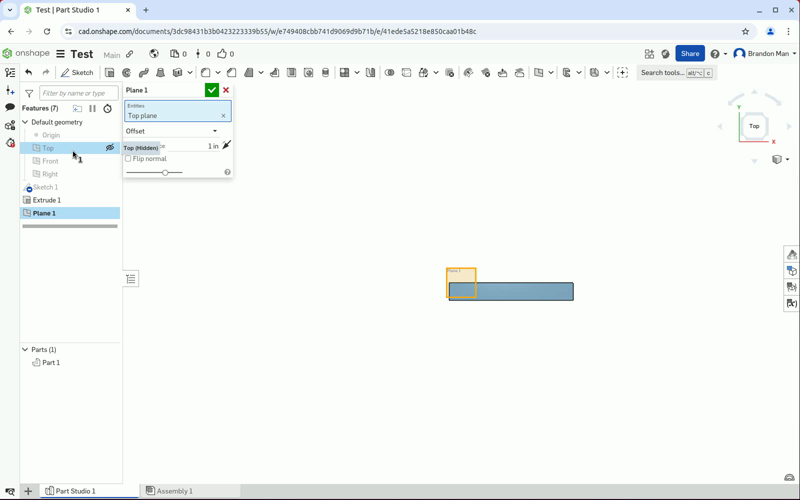
key(tab, 2)
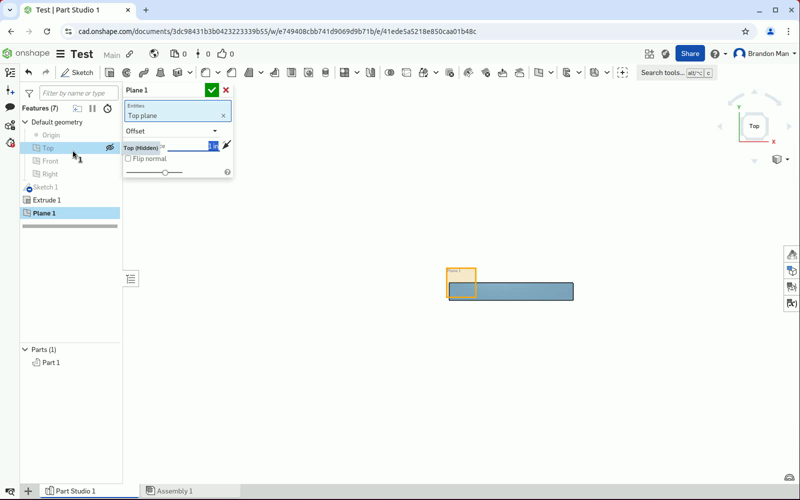
text(1.448)
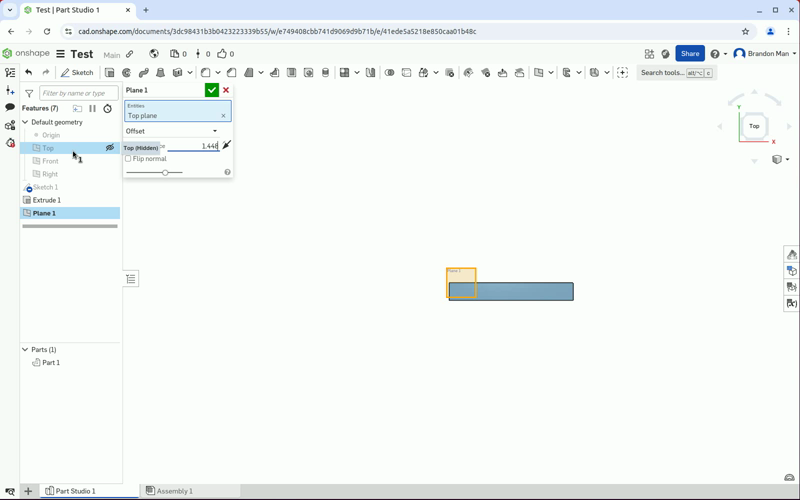
key(enter, 2)
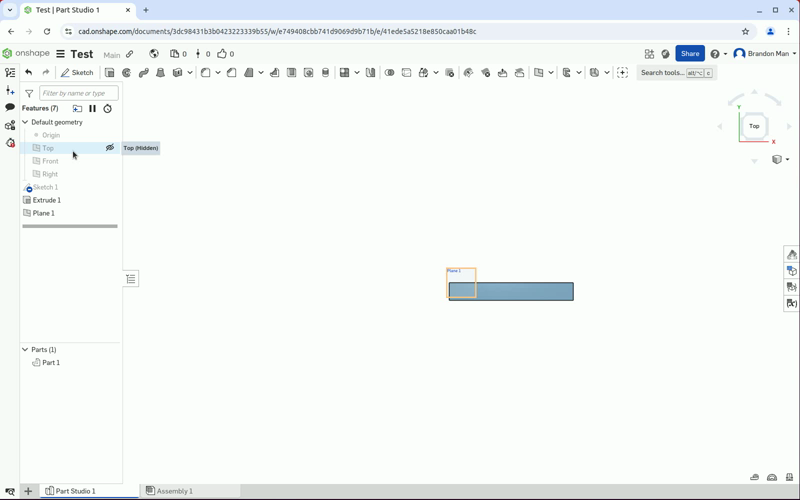
key(shift+s)
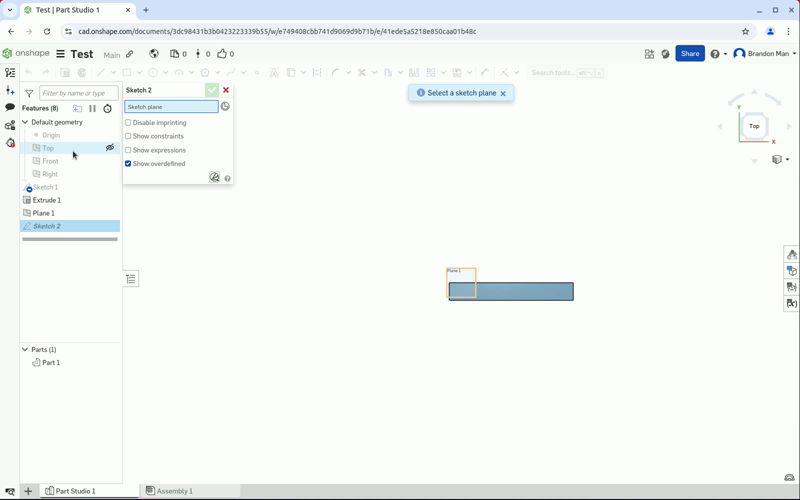
mouse_move(73, 215)
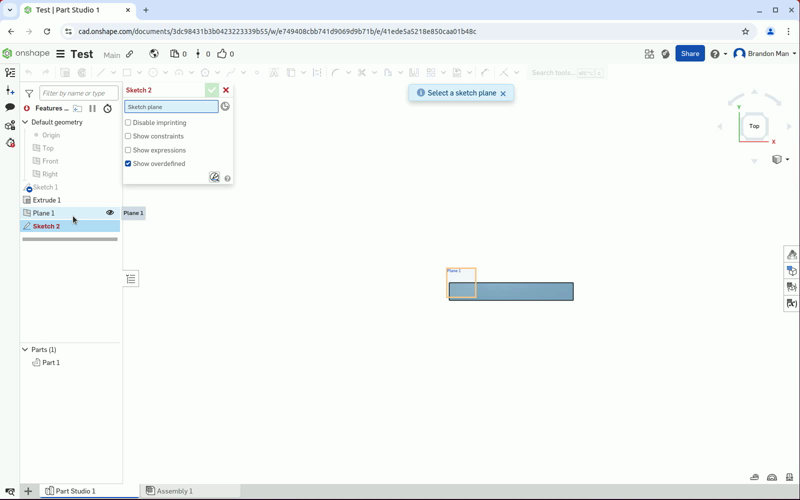
click(73, 215)
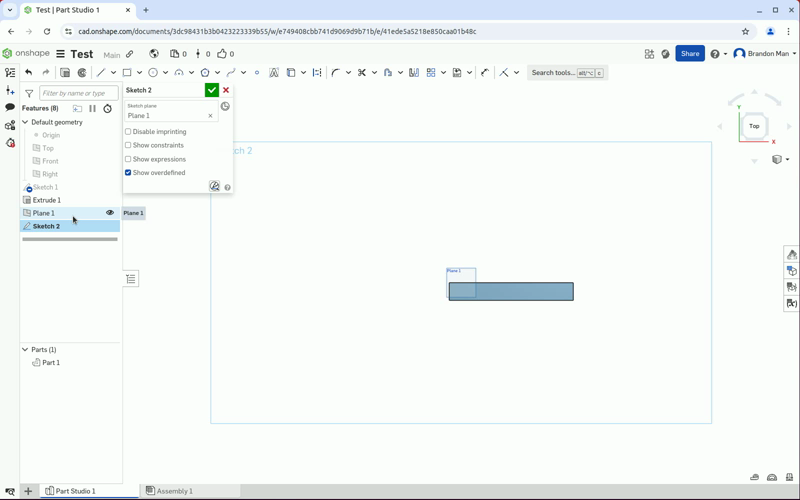
mouse_move(73, 352)
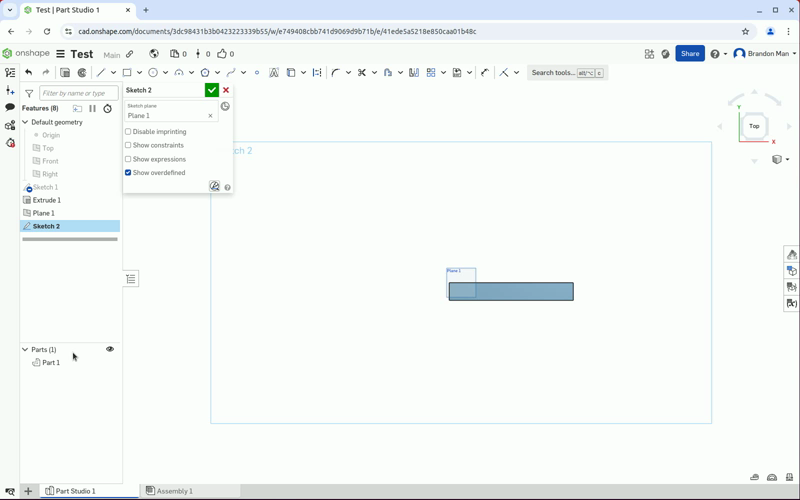
key(y)
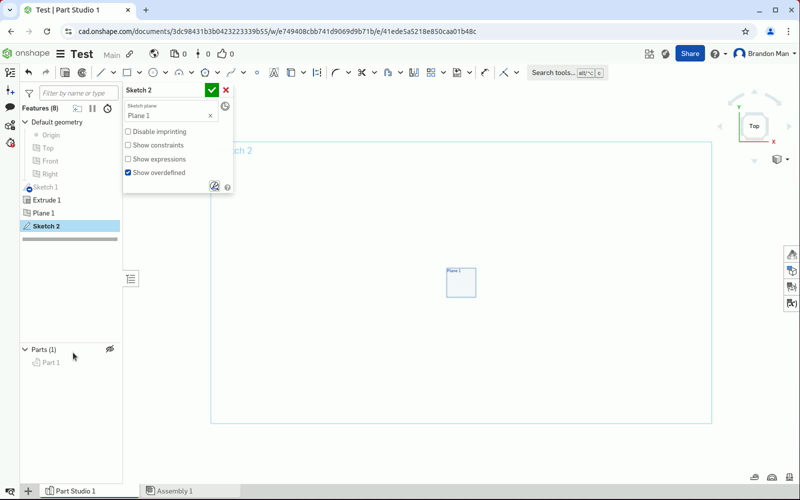
key(c)
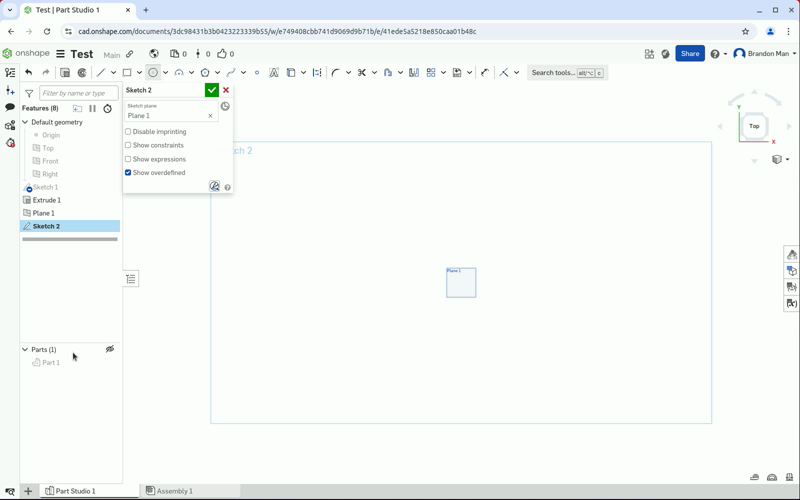
key_down(shift)
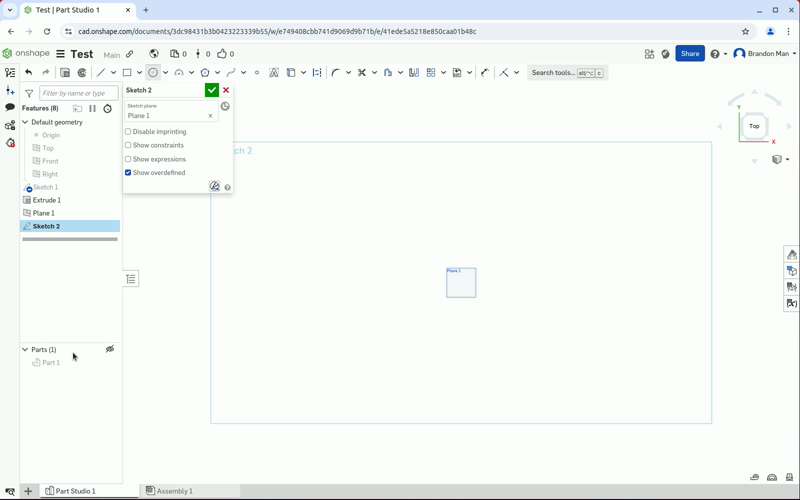
mouse_move(458, 292)
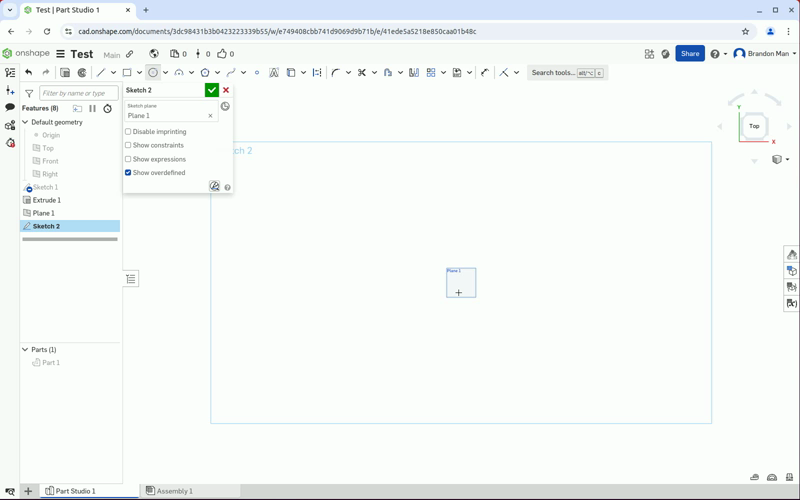
click(458, 292)
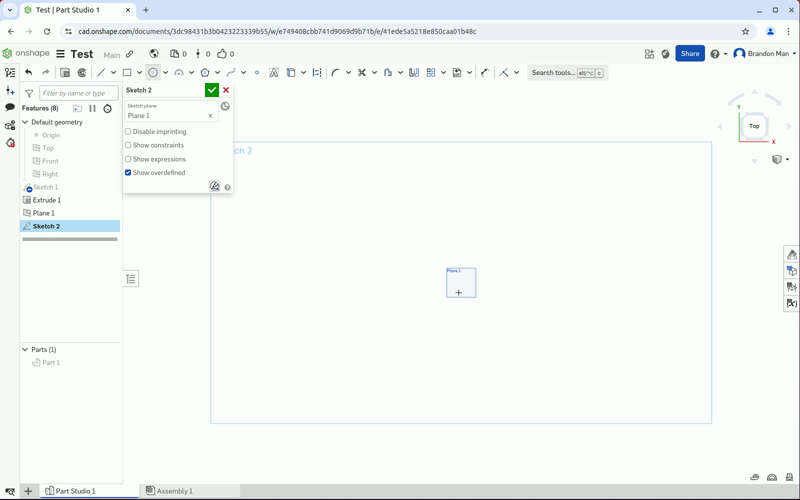
key_up(shift)
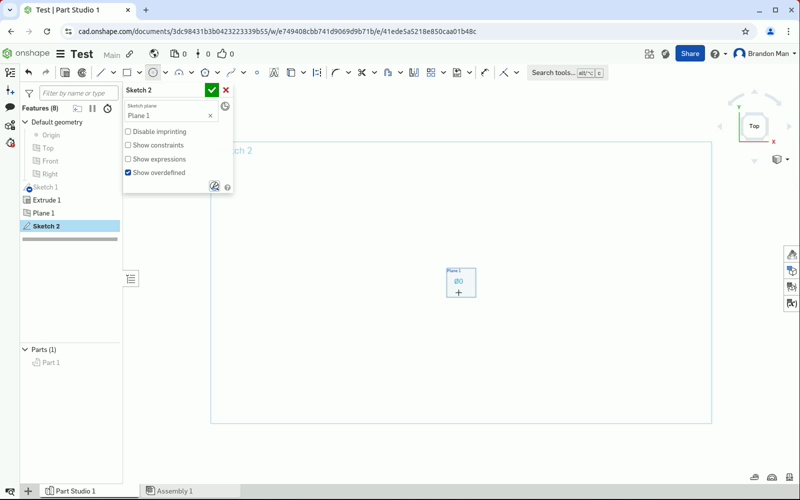
mouse_move(464, 292)
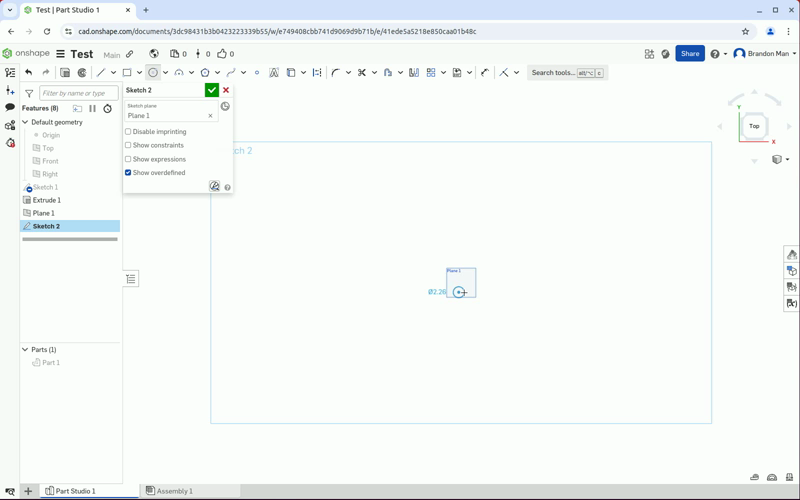
click(464, 292)
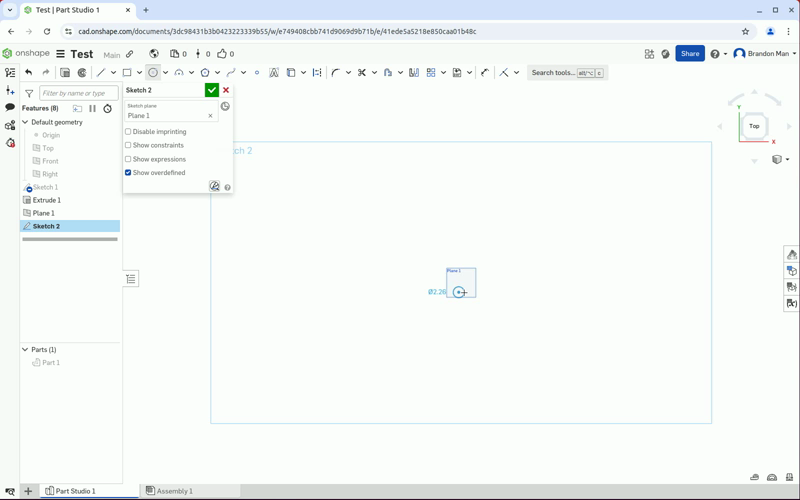
key(esc)
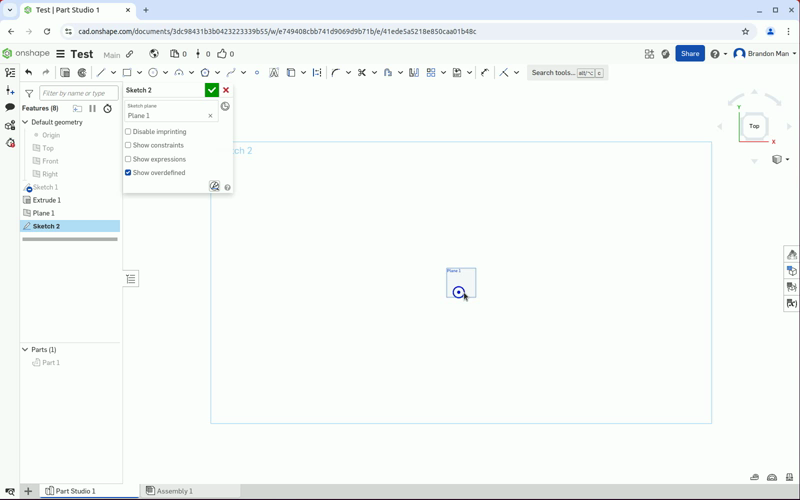
mouse_move(456, 289)
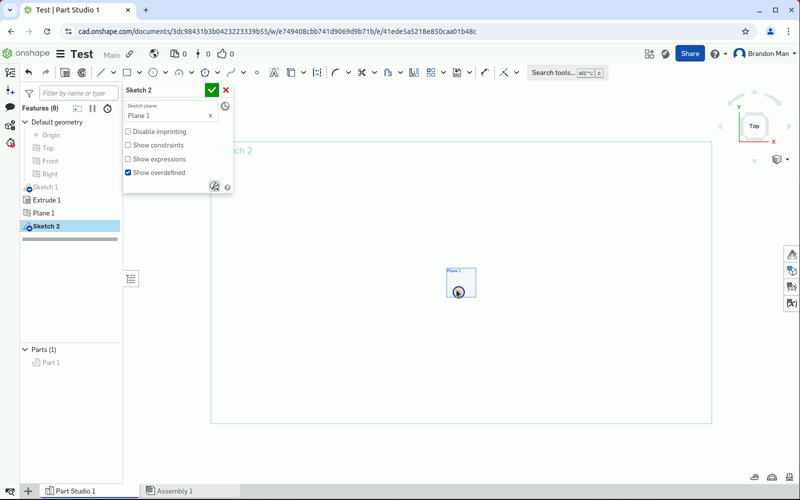
scroll(6)
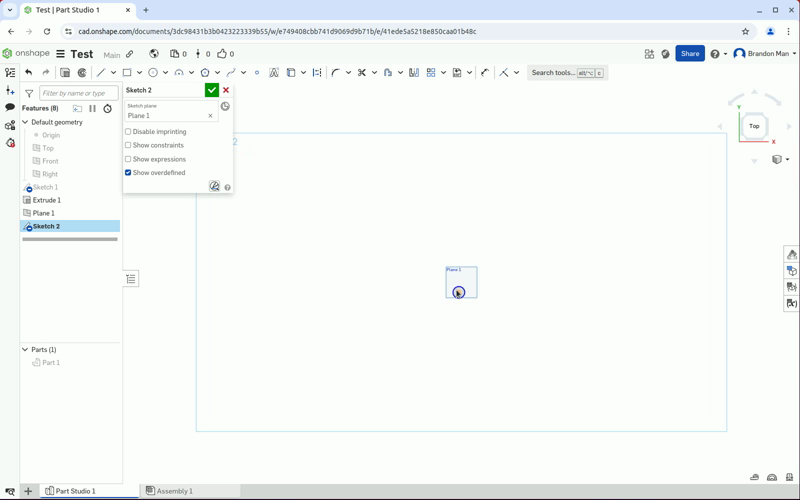
scroll(6)
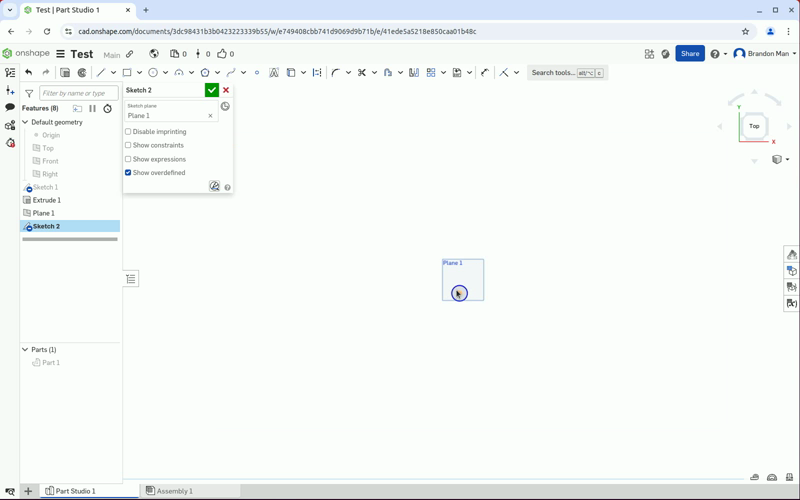
scroll(6)
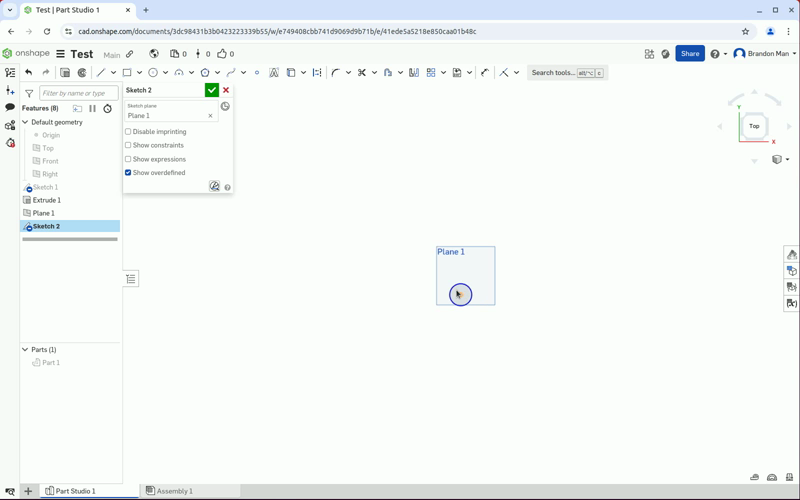
scroll(6)
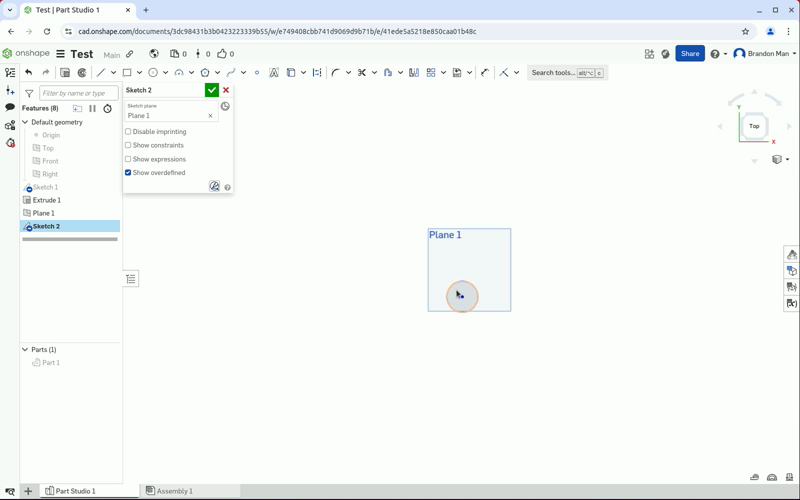
scroll(6)
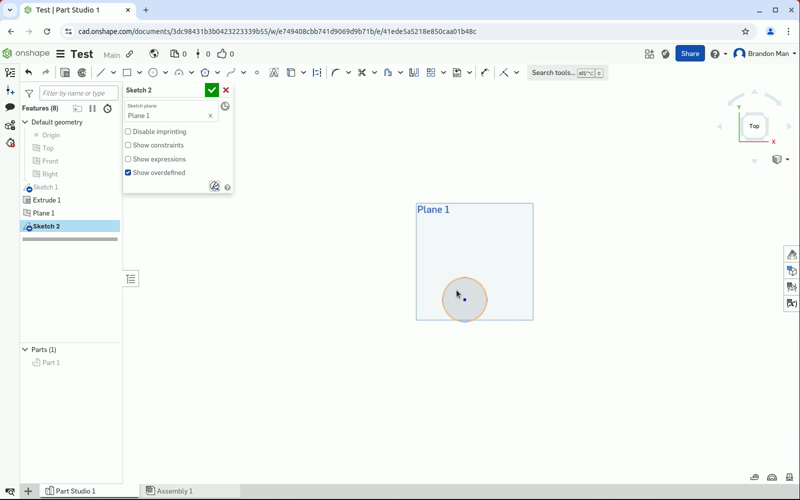
scroll(6)
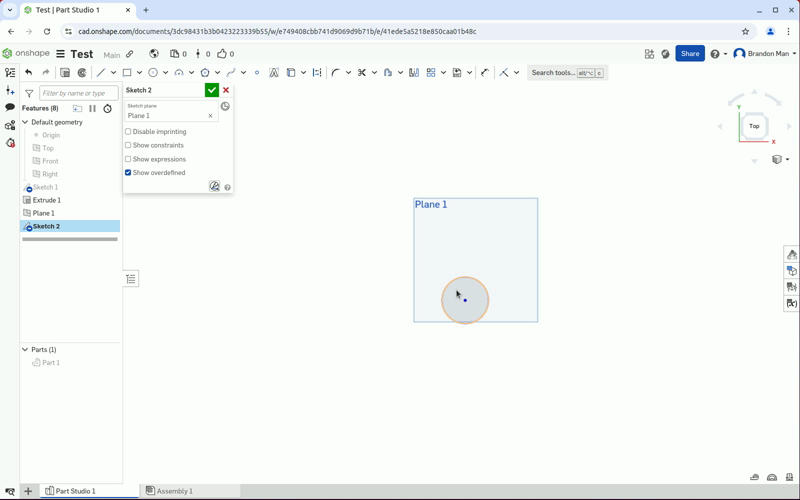
scroll(6)
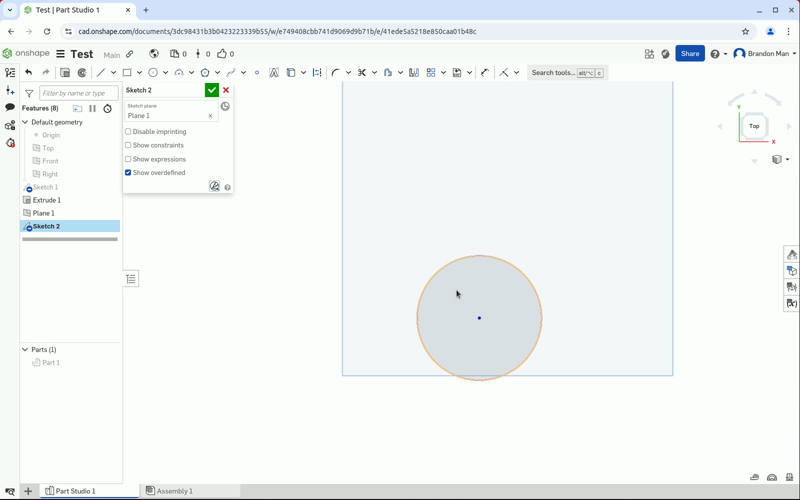
click(456, 289)
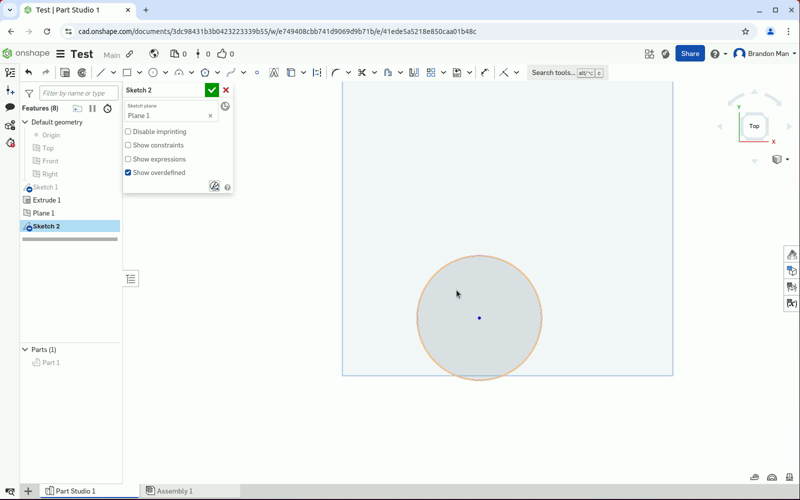
scroll(-6)
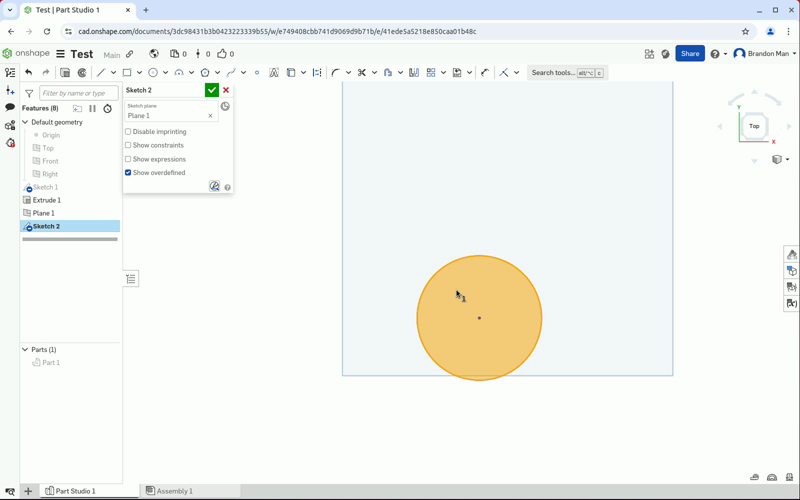
scroll(-6)
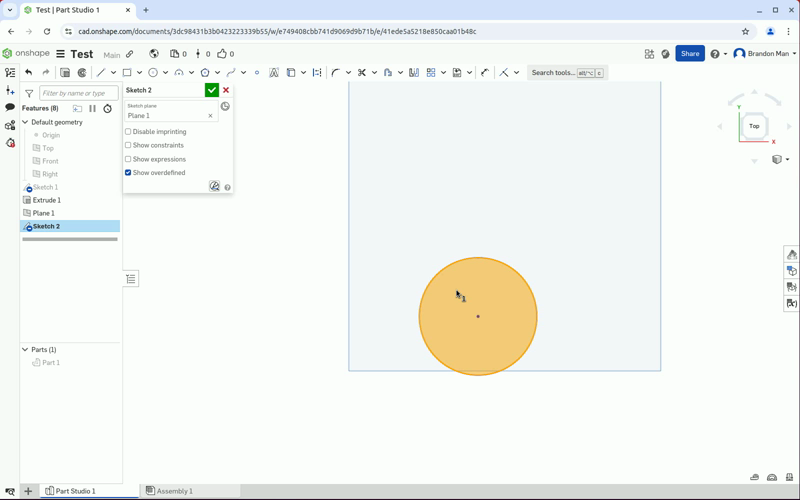
scroll(-6)
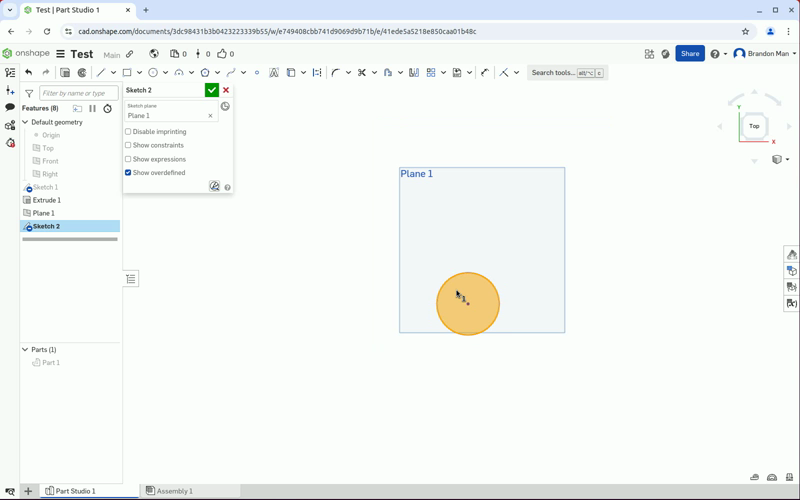
scroll(-6)
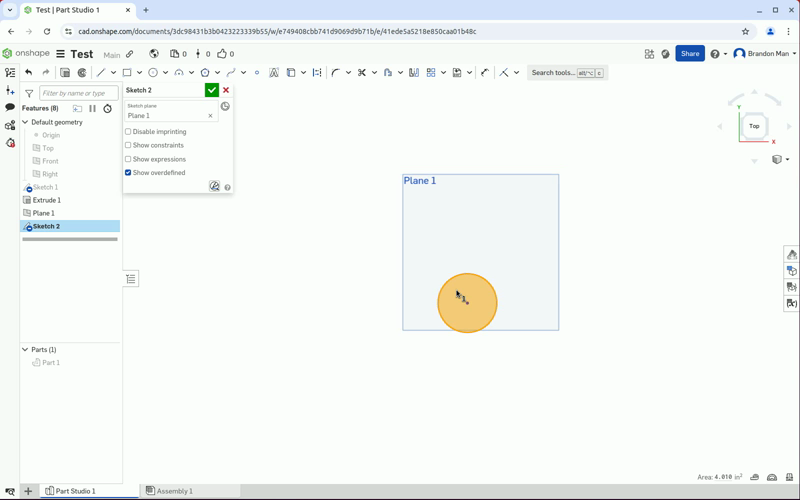
scroll(-6)
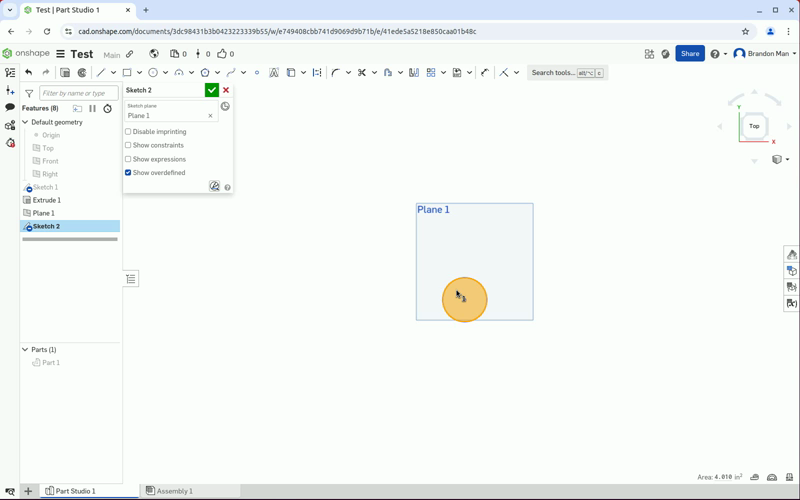
scroll(-6)
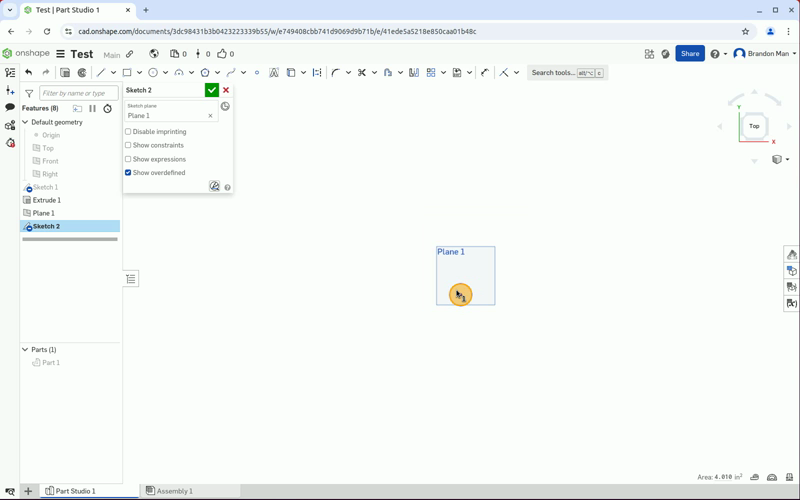
scroll(-6)
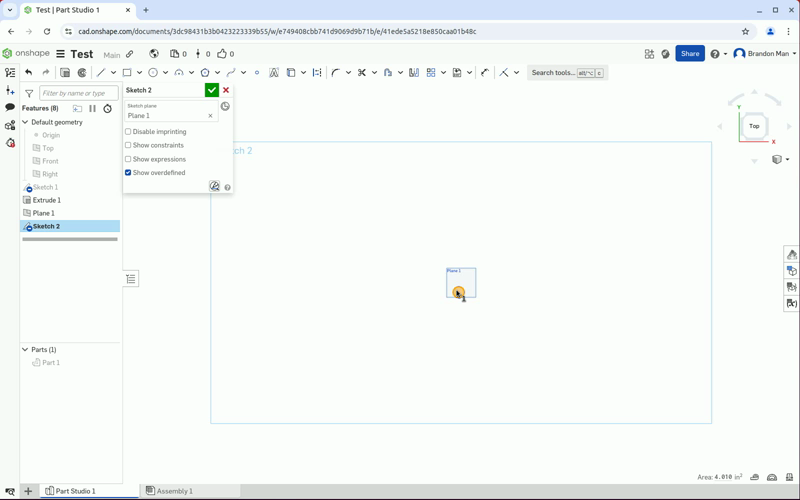
mouse_move(73, 352)
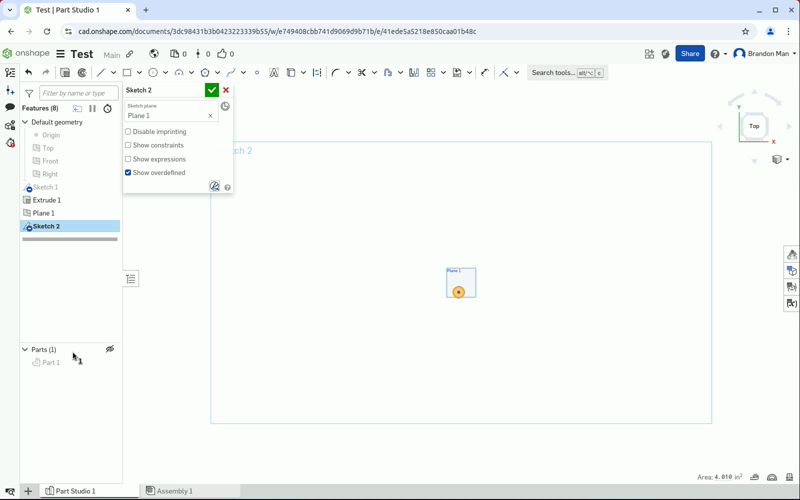
key(shift+y)
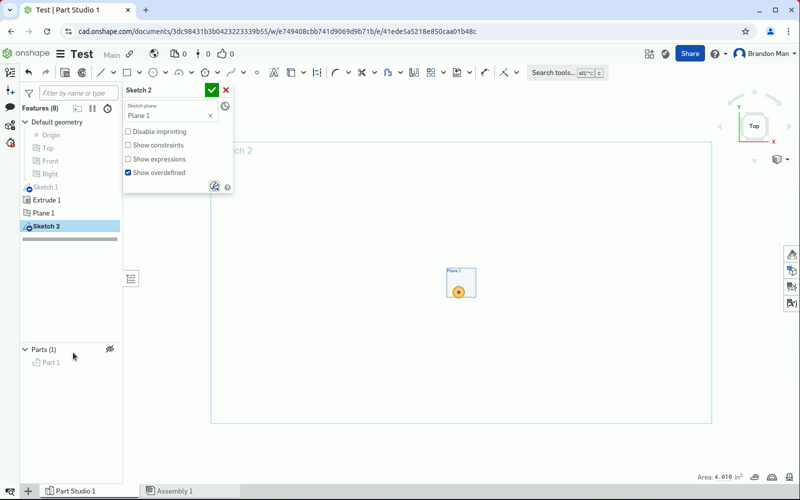
key(shift+e)
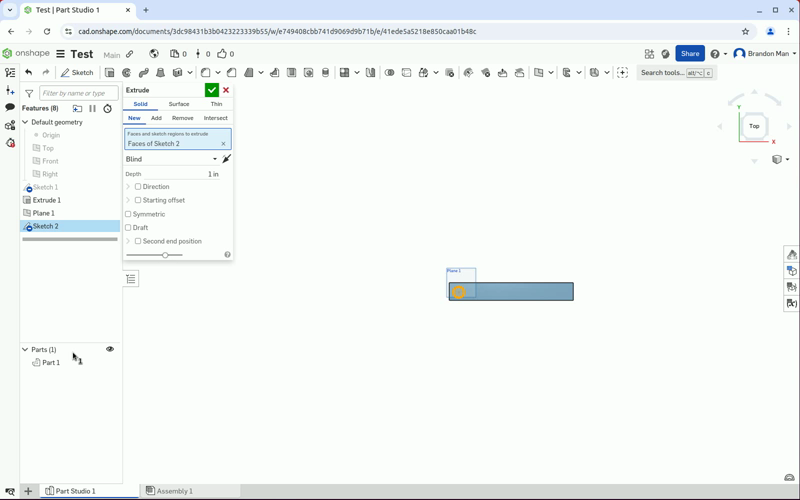
mouse_move(143, 106)
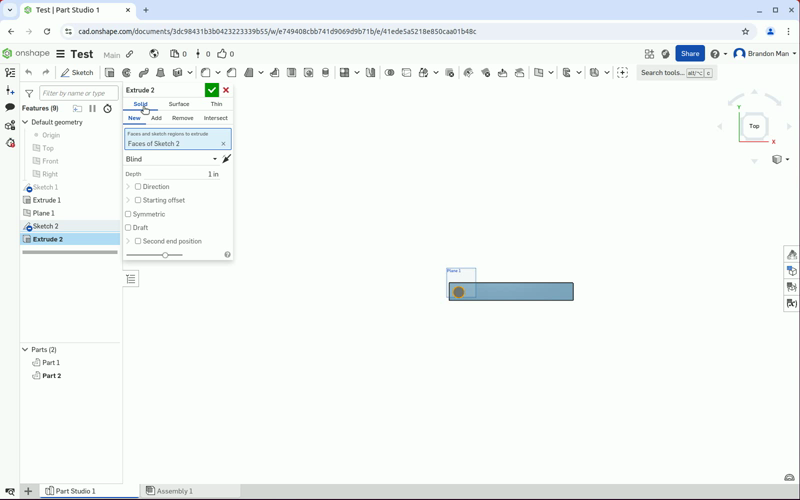
click(143, 106)
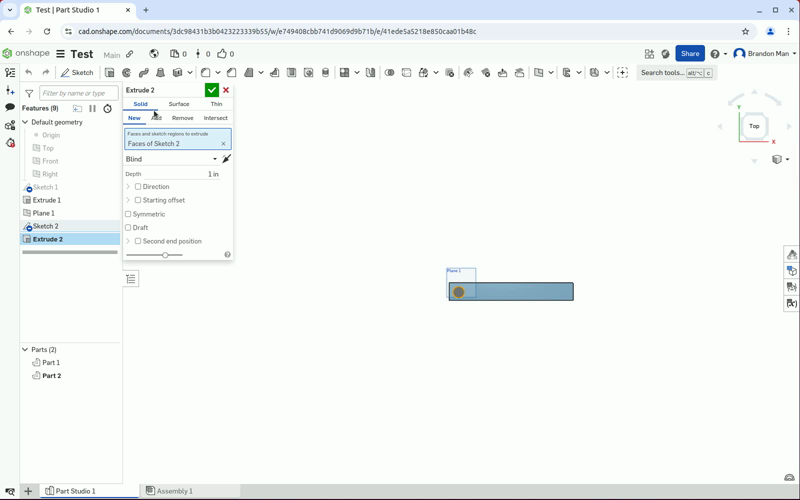
mouse_move(186, 120)
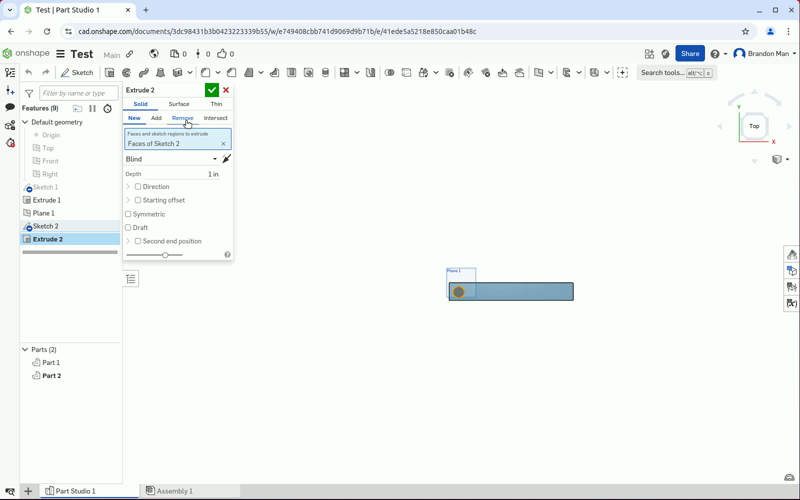
click(186, 120)
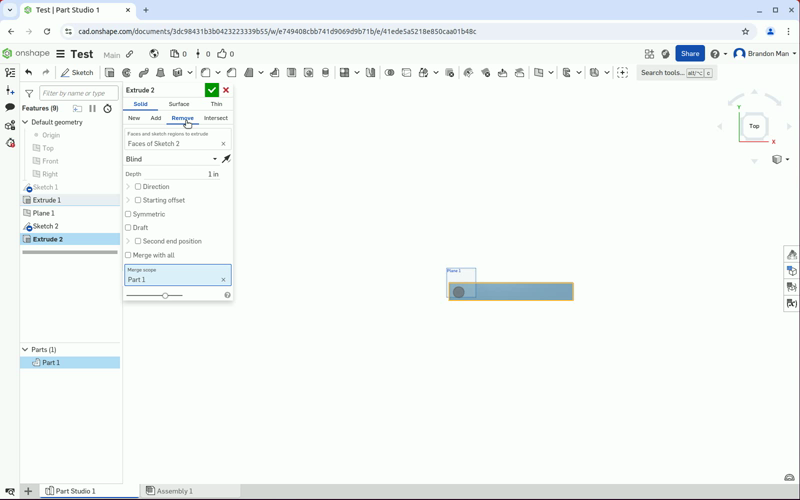
key(tab, 4)
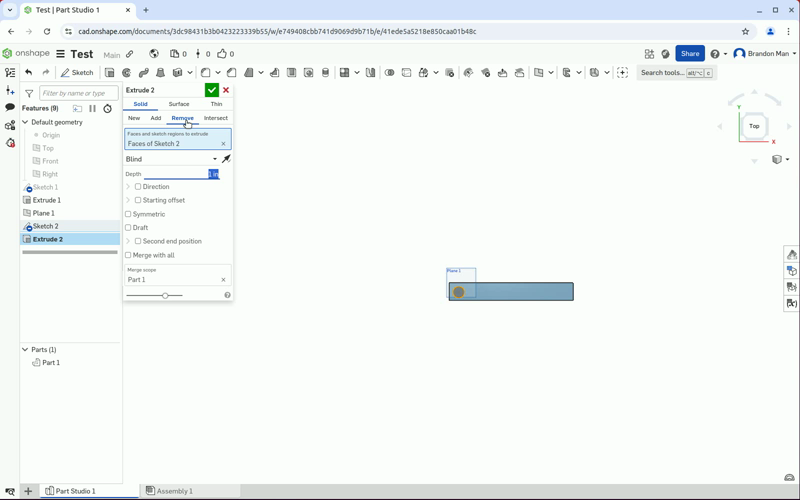
text(3.129)
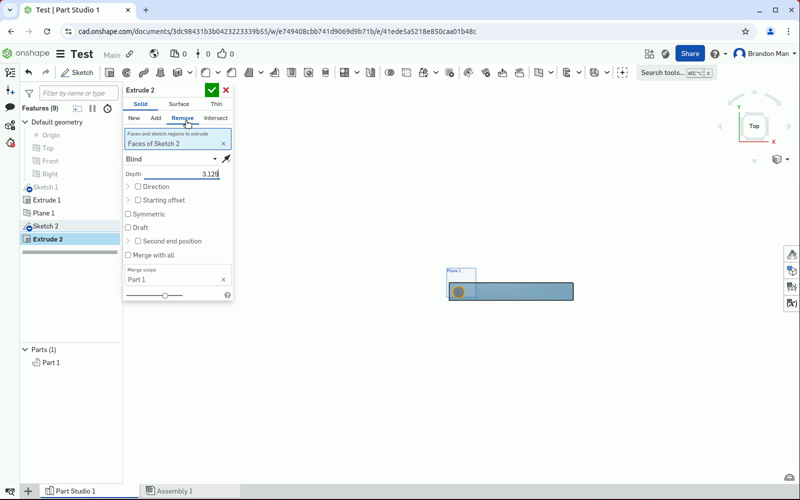
key(tab, 6)
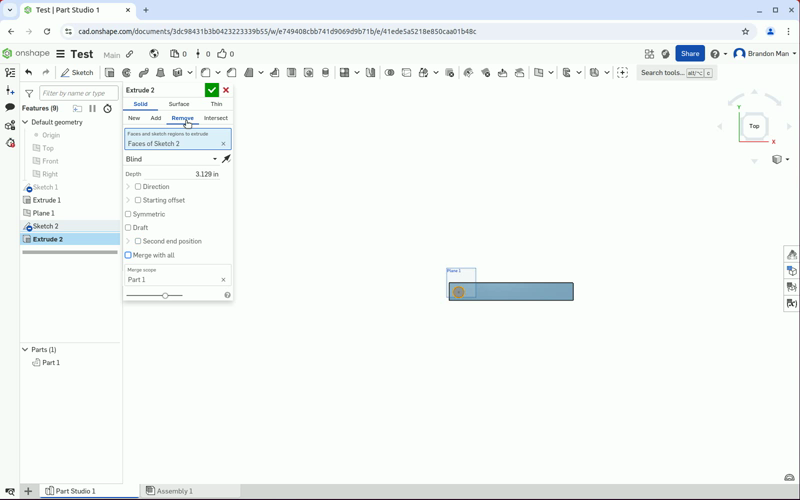
key(space)
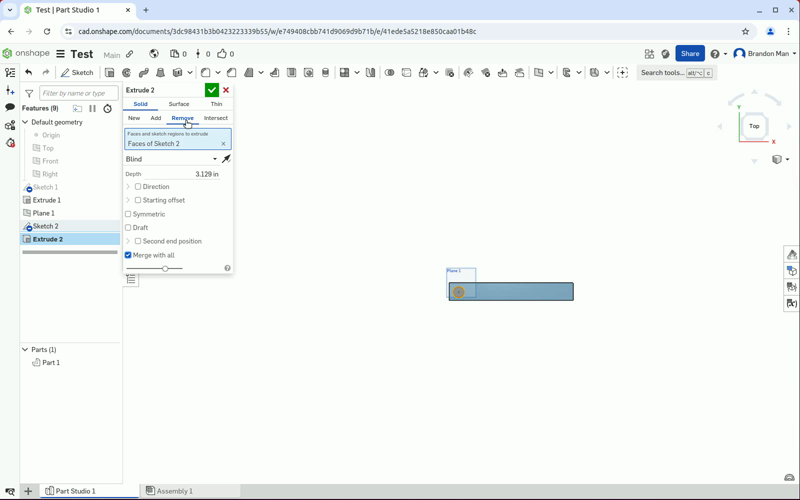
key(enter)
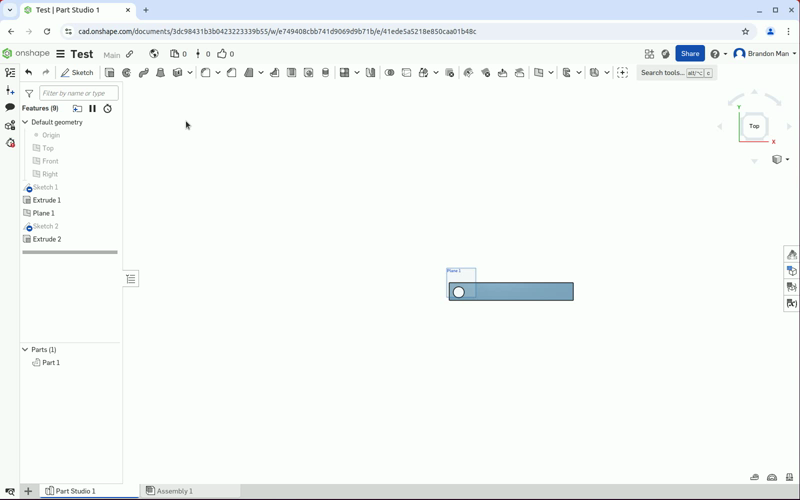
key(shift+h)
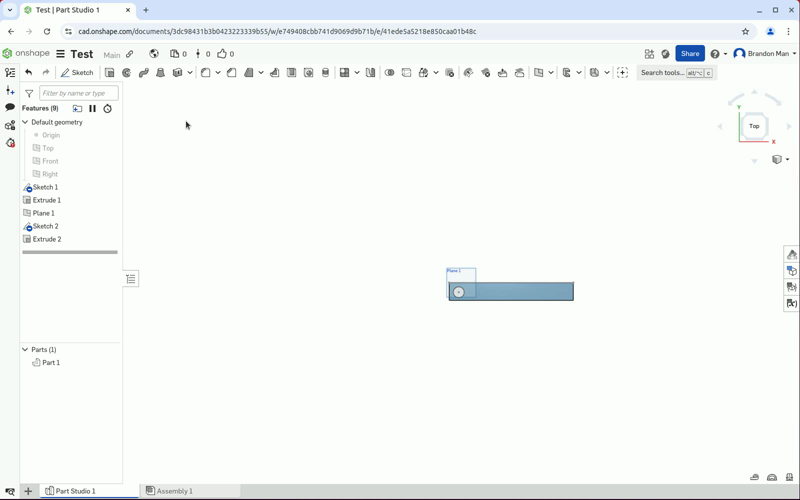
key(shift+h)
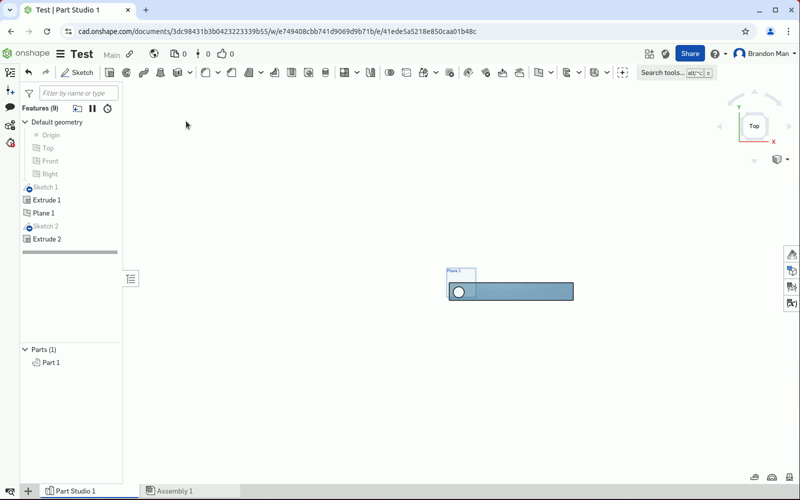
mouse_move(73, 189)
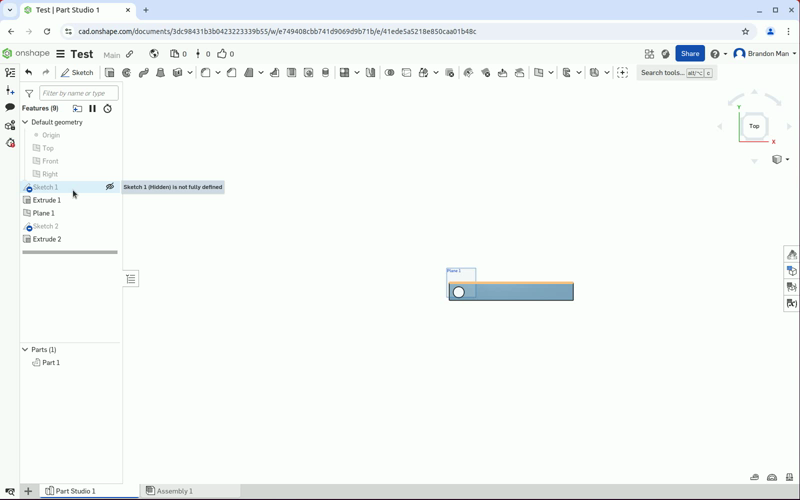
click(73, 189)
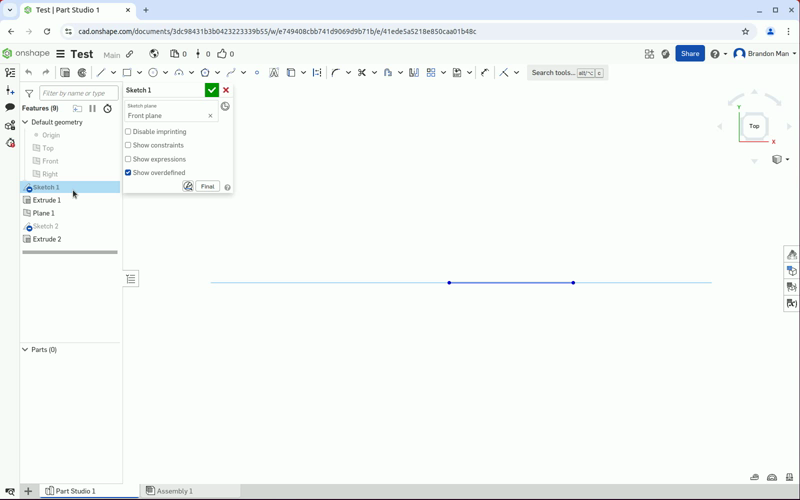
mouse_move(229, 92)
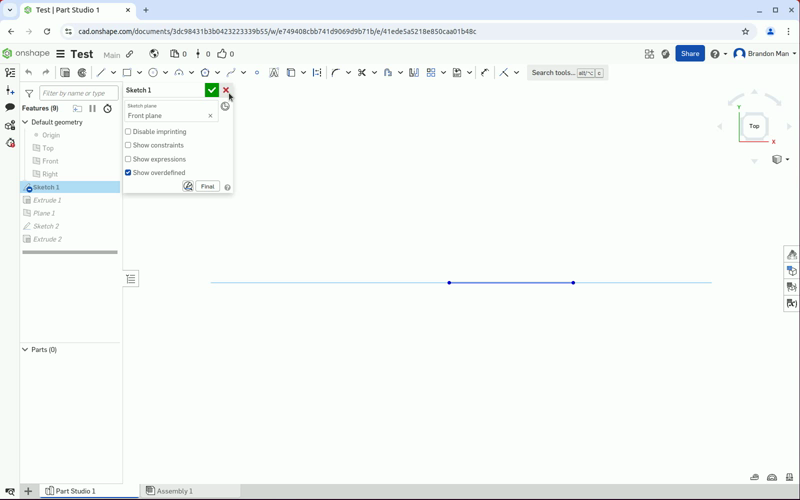
click(229, 92)
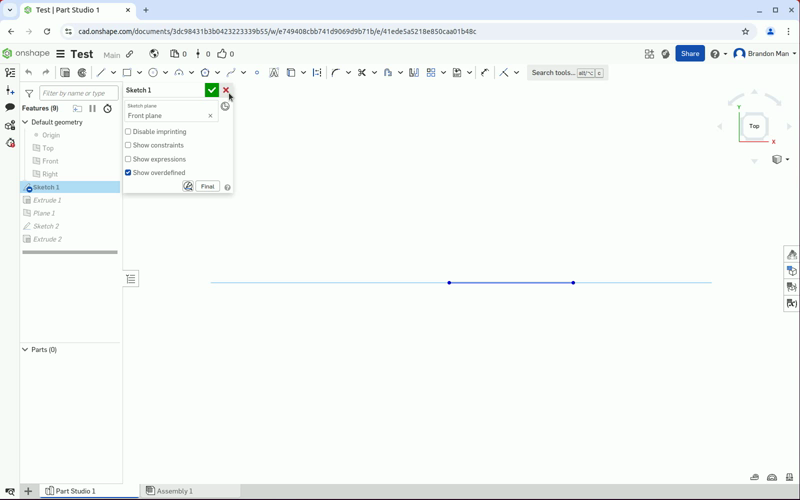
key(shift+s)
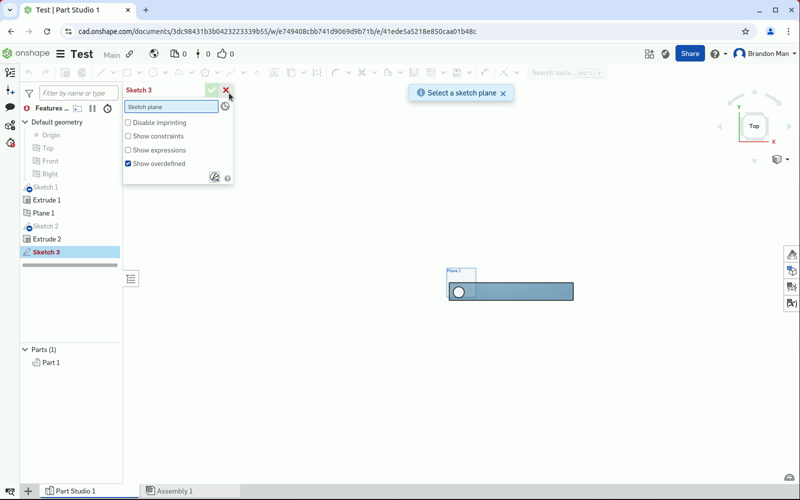
mouse_move(73, 215)
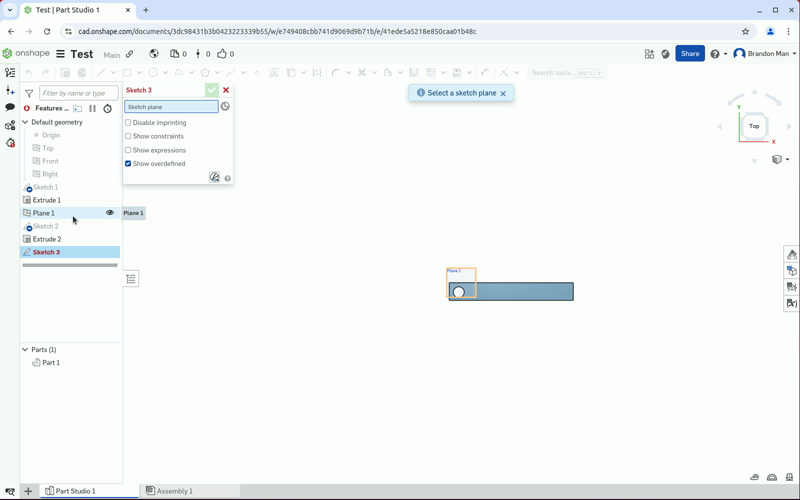
click(73, 215)
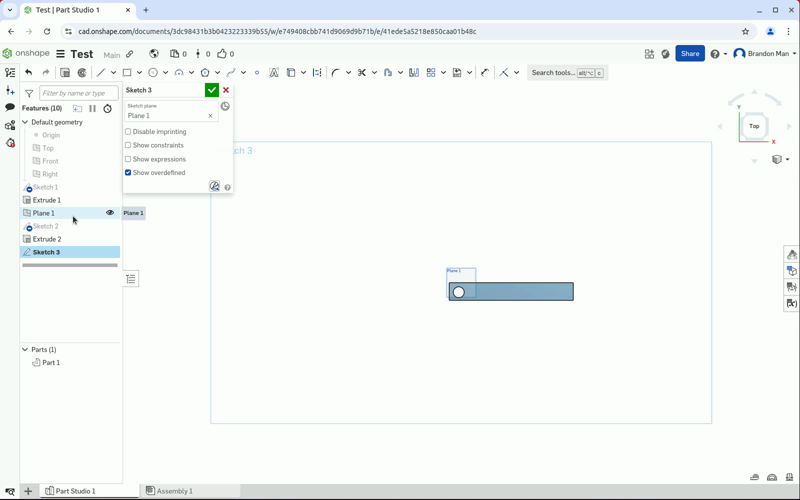
mouse_move(73, 352)
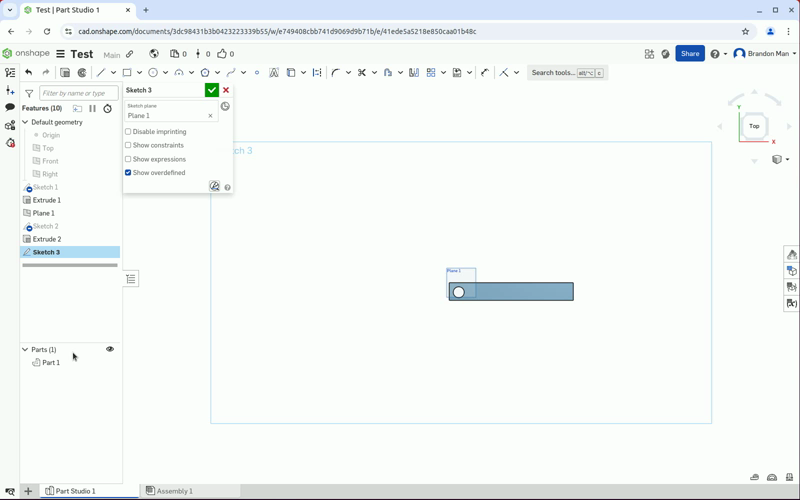
key(y)
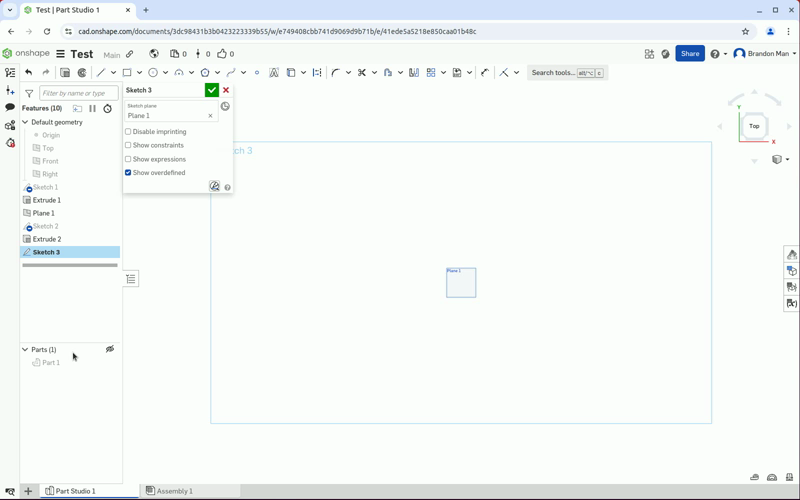
key(c)
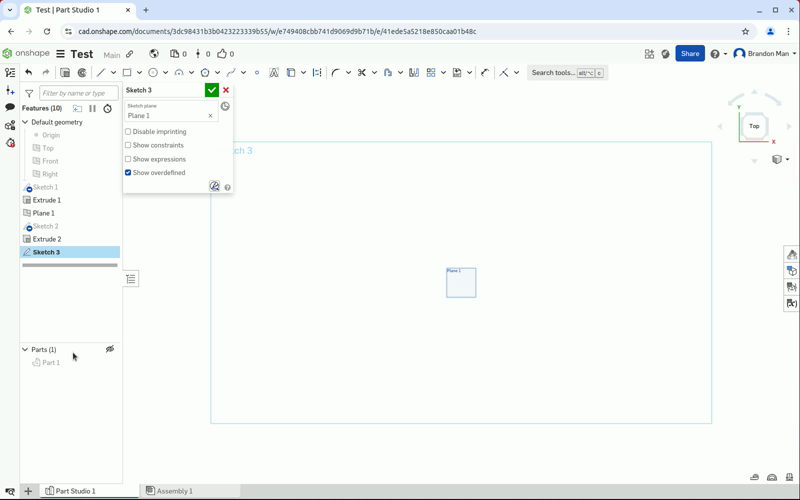
key_down(shift)
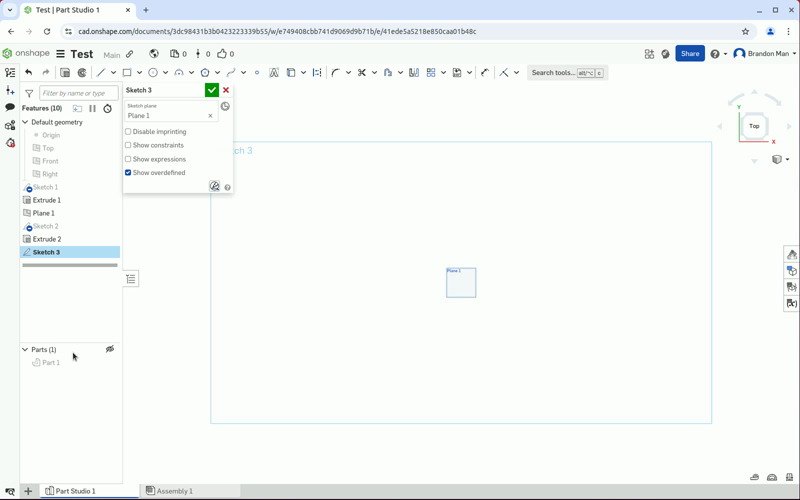
mouse_move(564, 292)
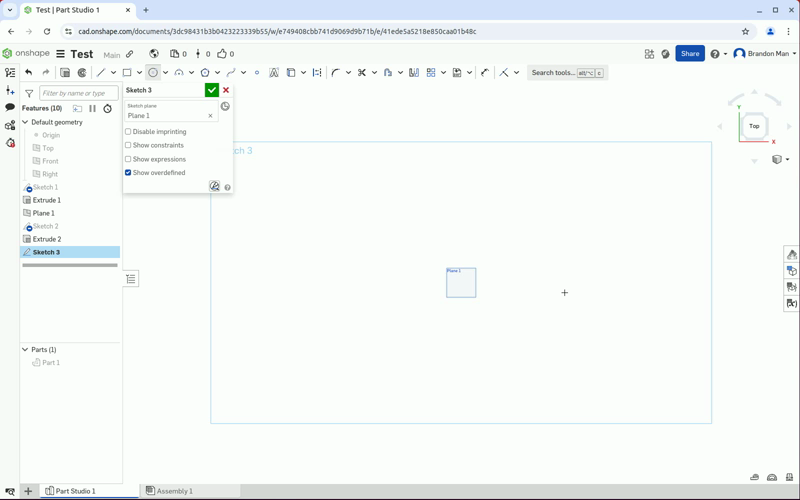
click(564, 292)
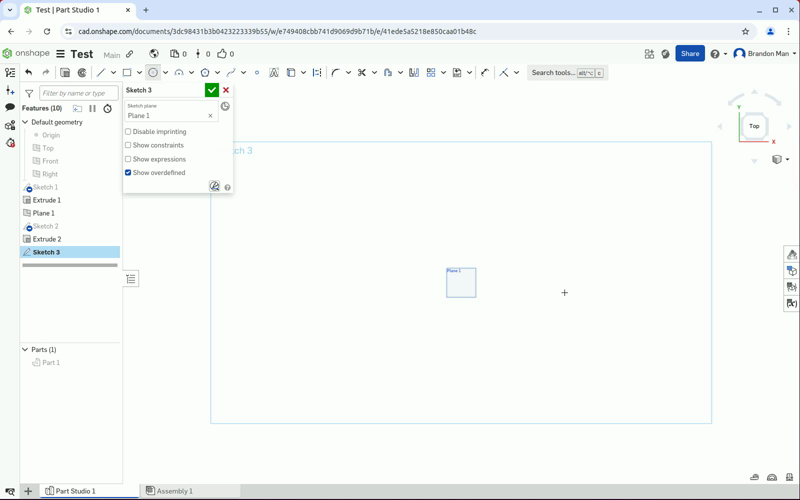
key_up(shift)
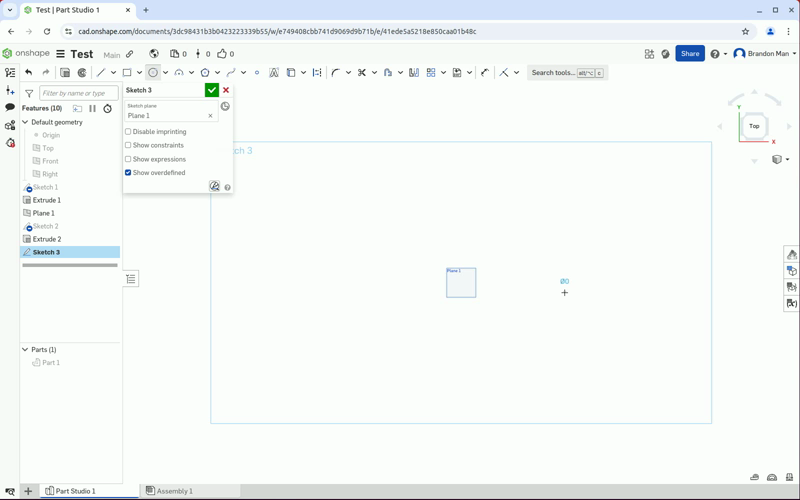
mouse_move(569, 292)
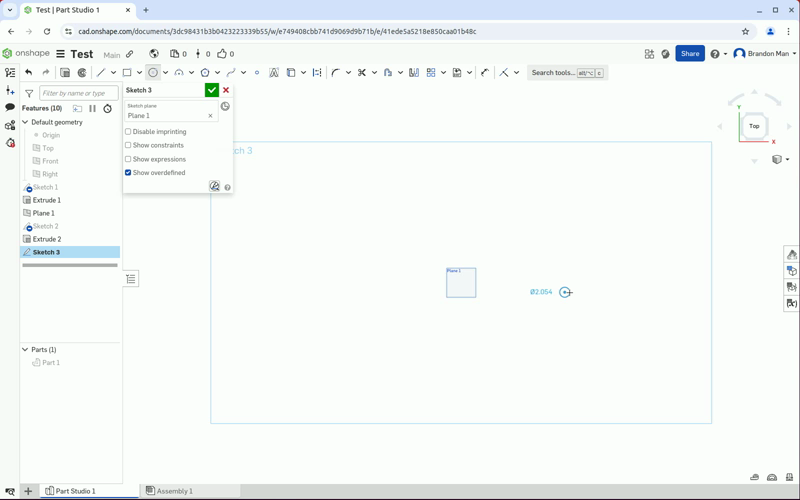
click(569, 292)
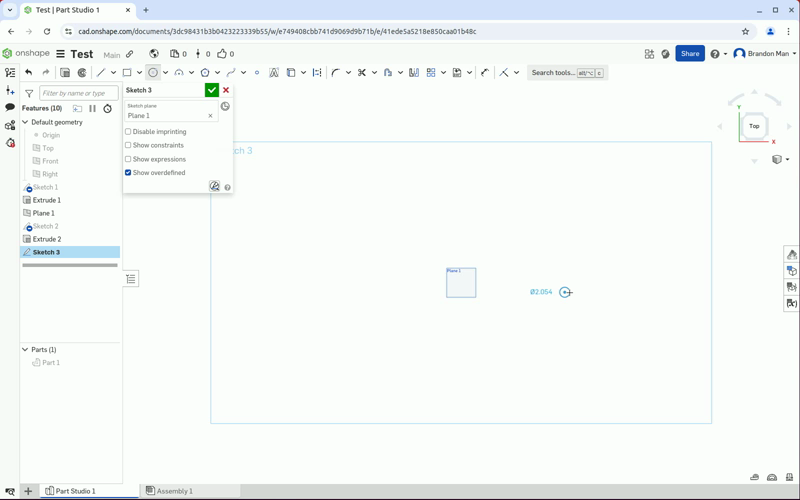
key(esc)
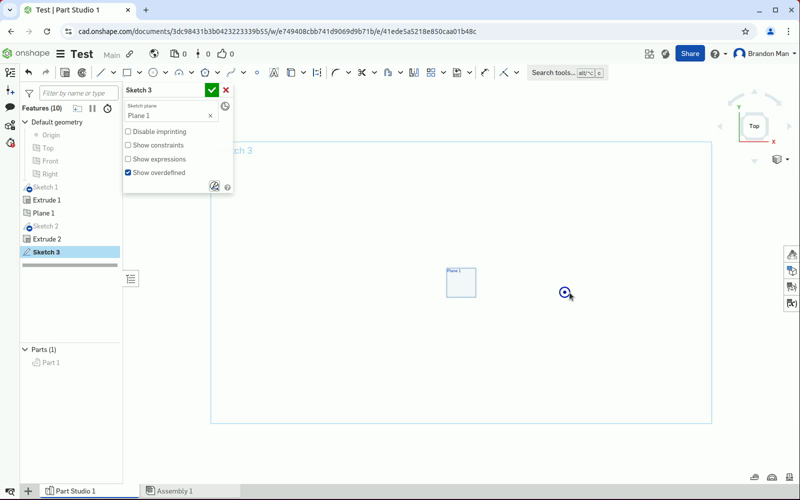
mouse_move(561, 293)
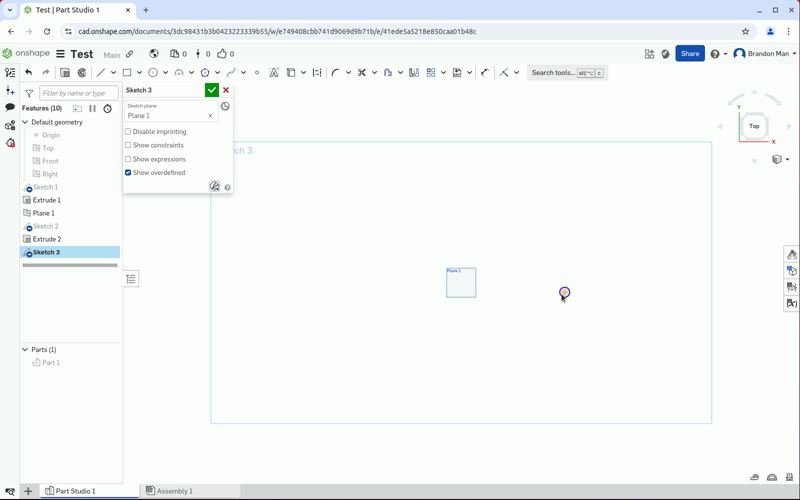
scroll(6)
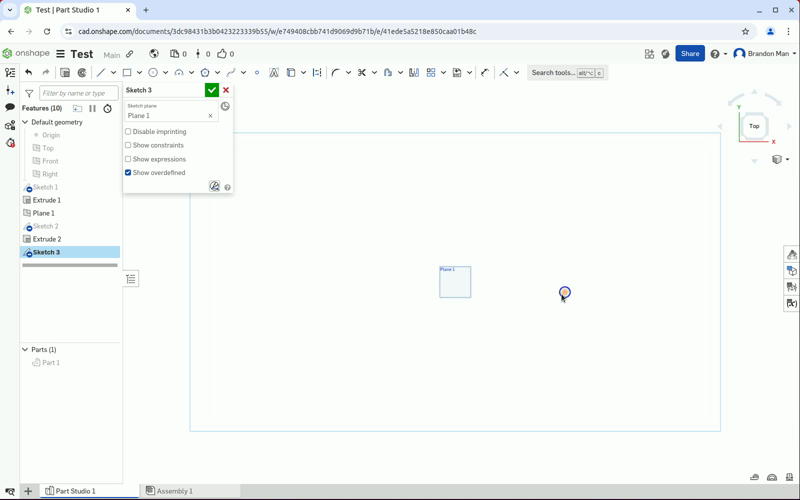
scroll(6)
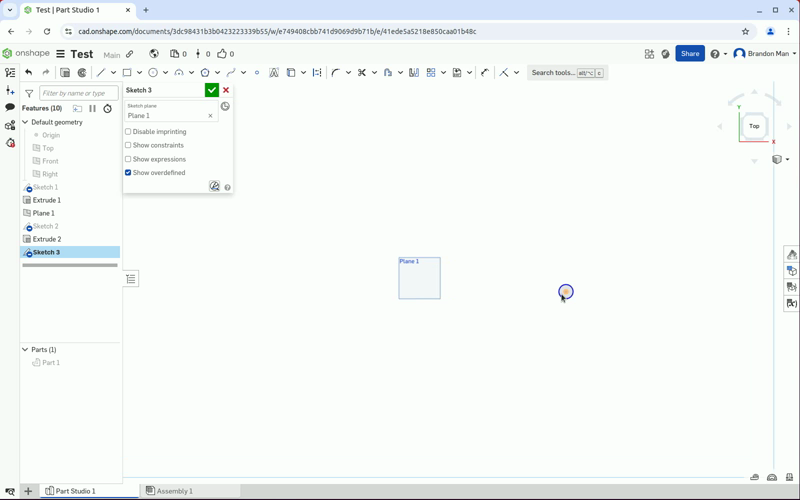
scroll(6)
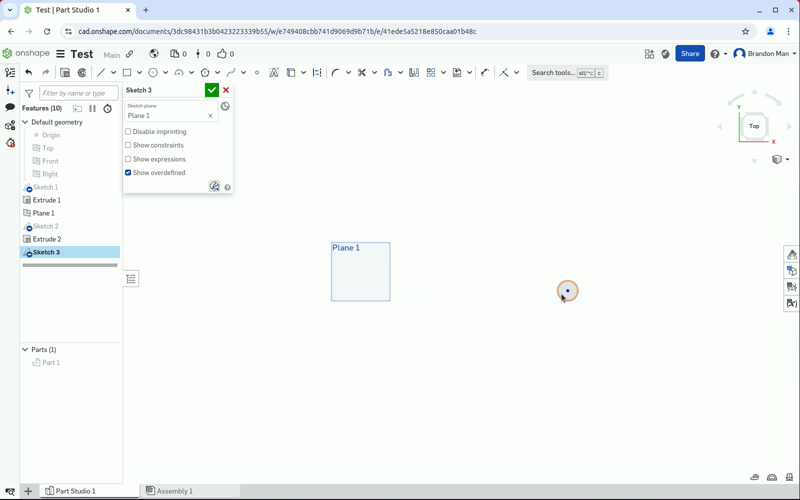
scroll(6)
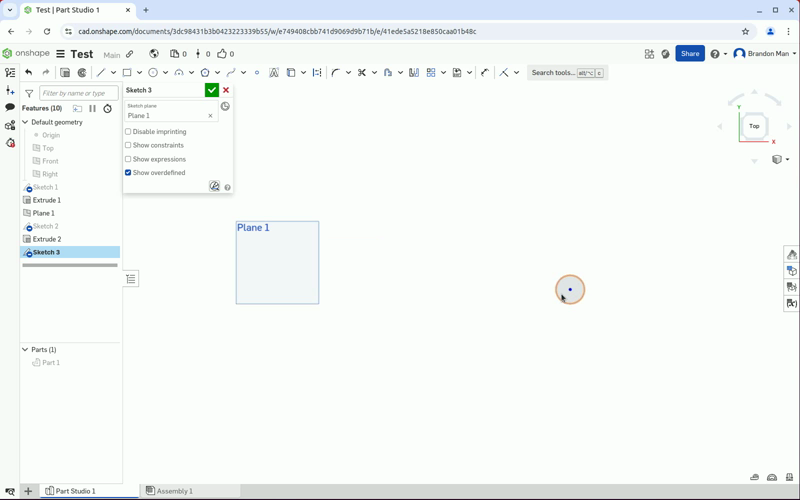
scroll(6)
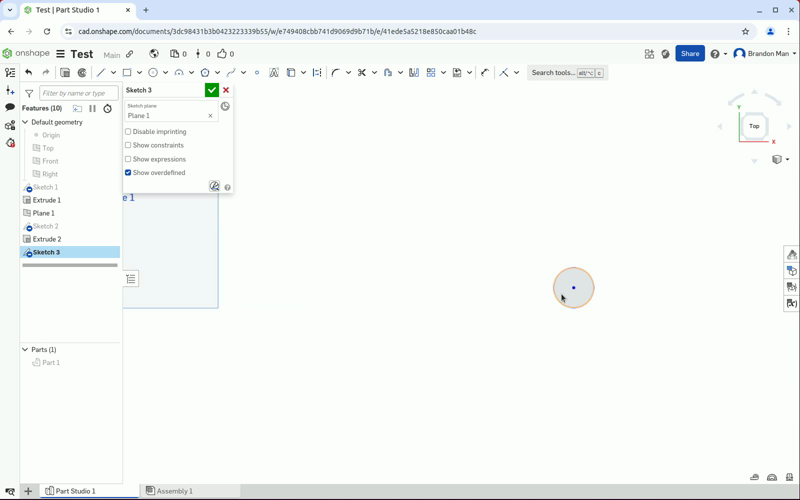
scroll(6)
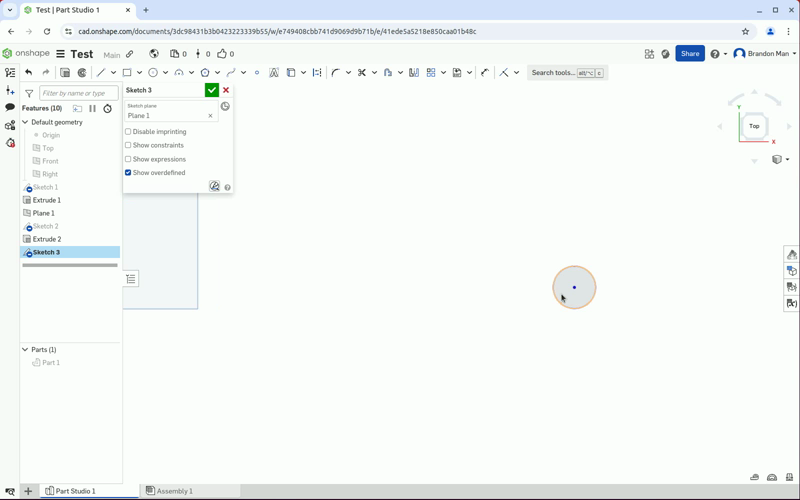
scroll(6)
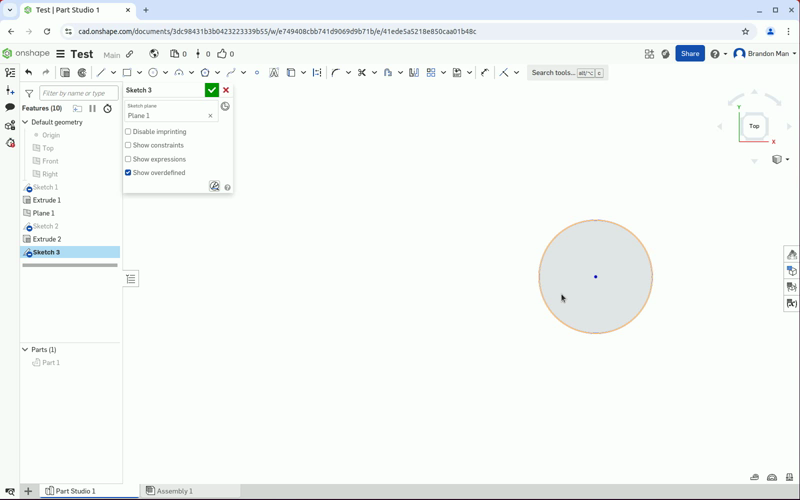
click(561, 293)
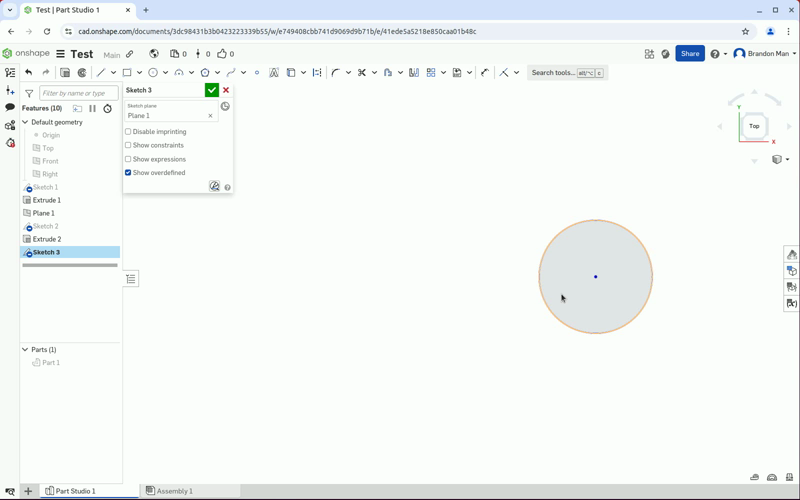
scroll(-6)
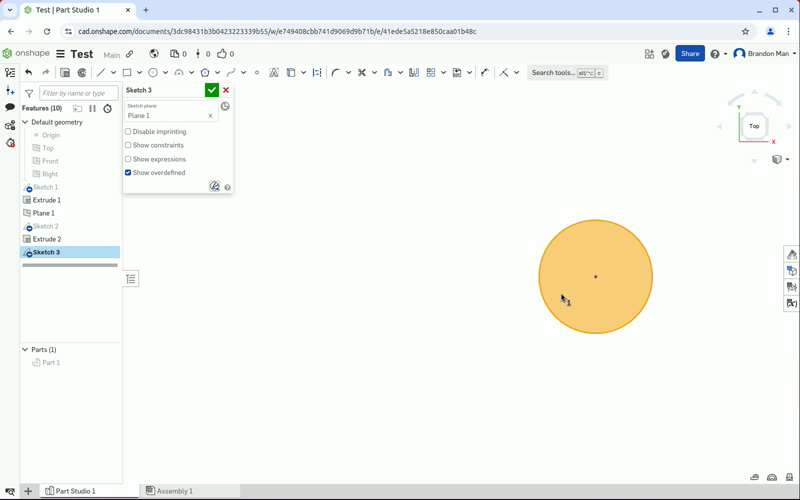
scroll(-6)
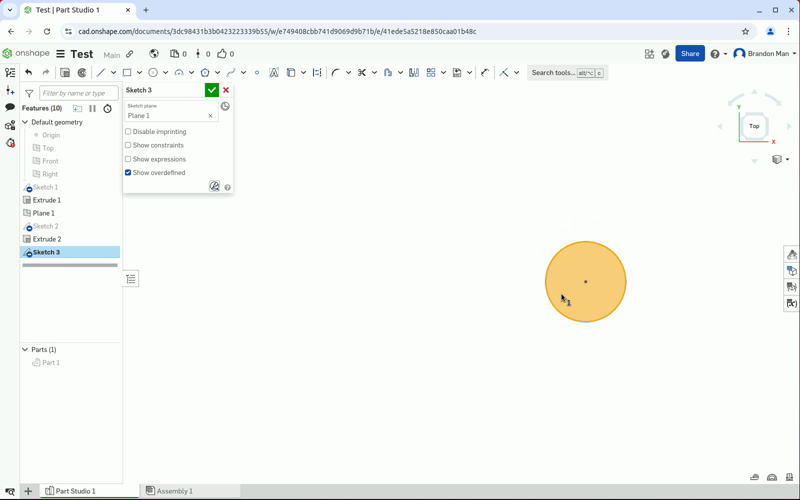
scroll(-6)
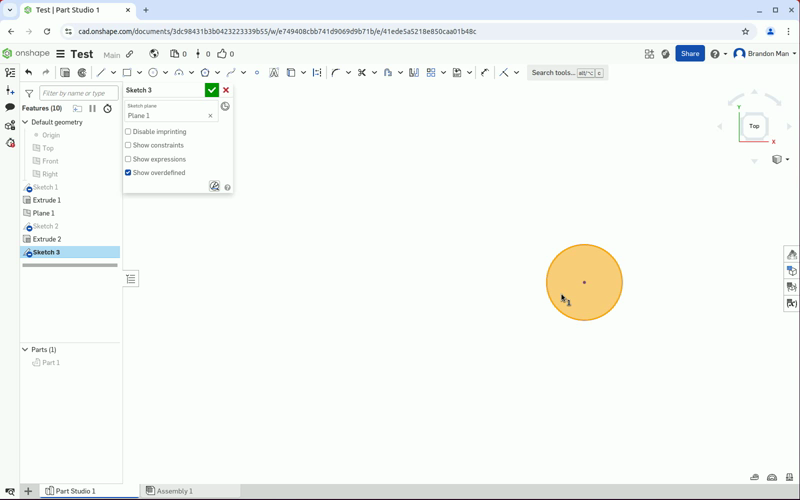
scroll(-6)
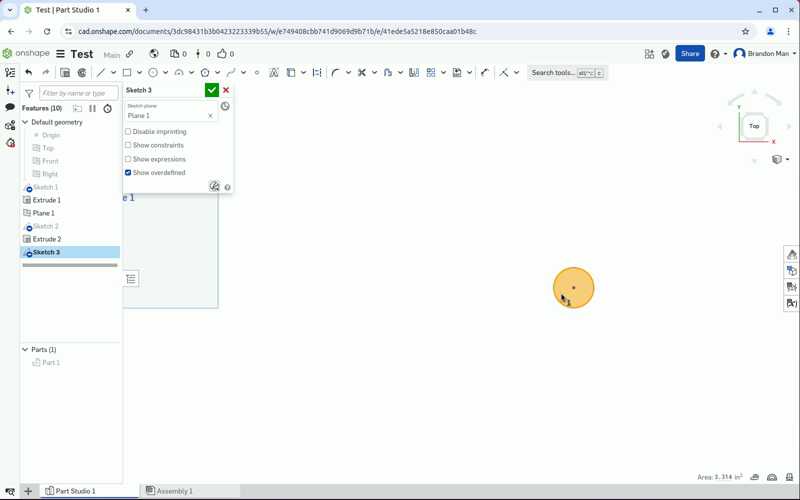
scroll(-6)
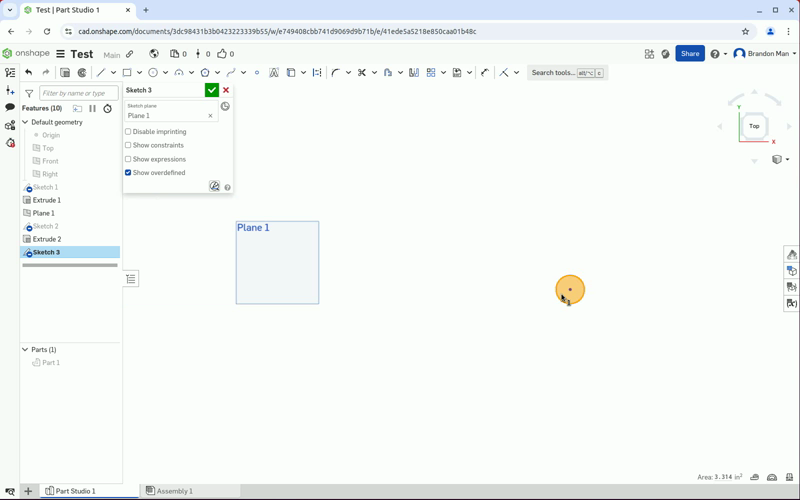
scroll(-6)
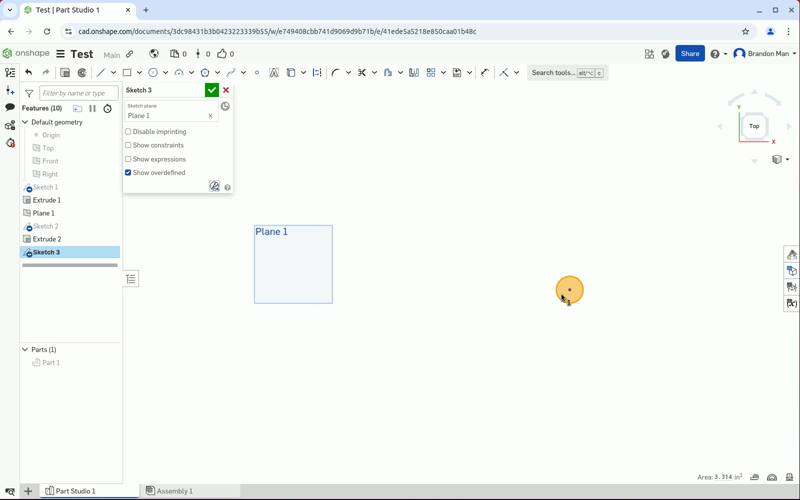
scroll(-6)
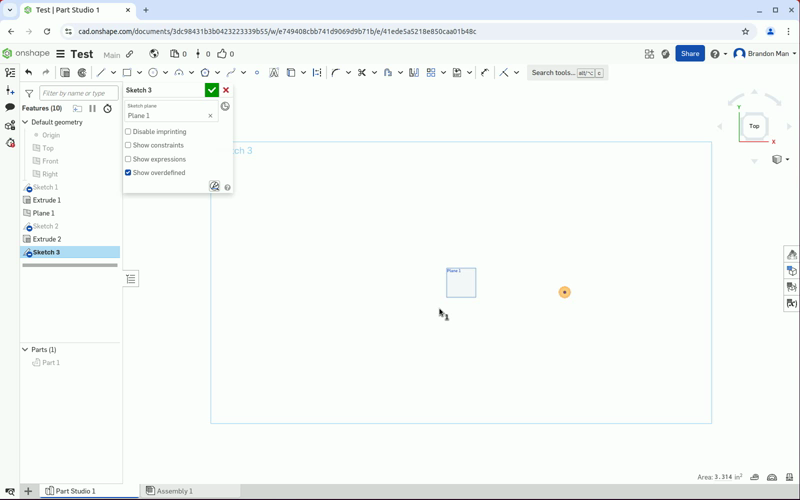
mouse_move(73, 352)
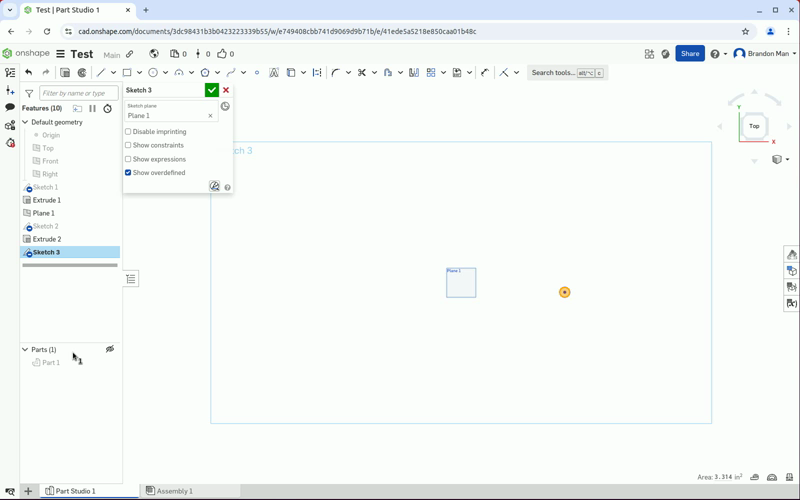
key(shift+y)
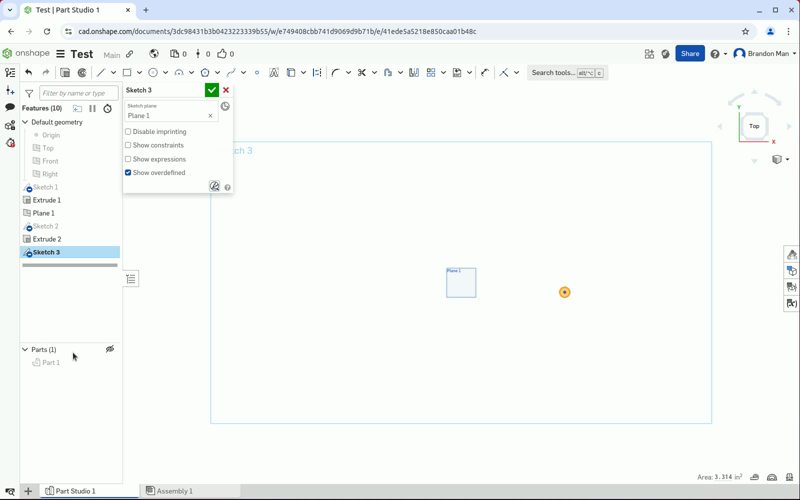
key(shift+e)
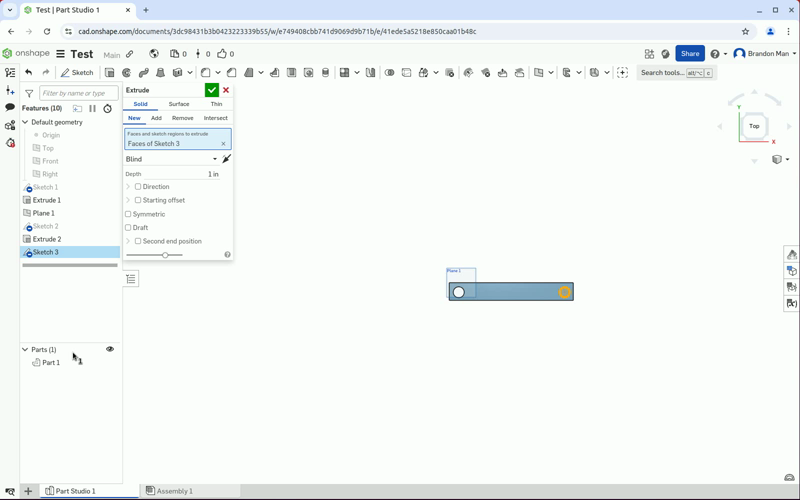
mouse_move(143, 106)
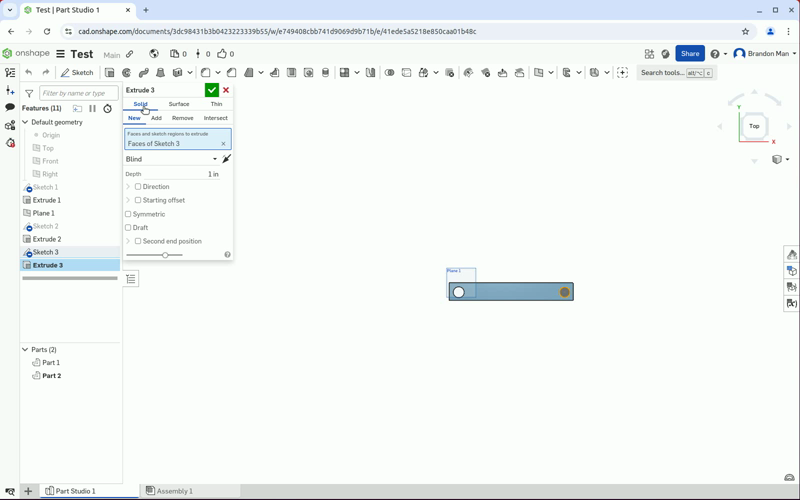
click(143, 106)
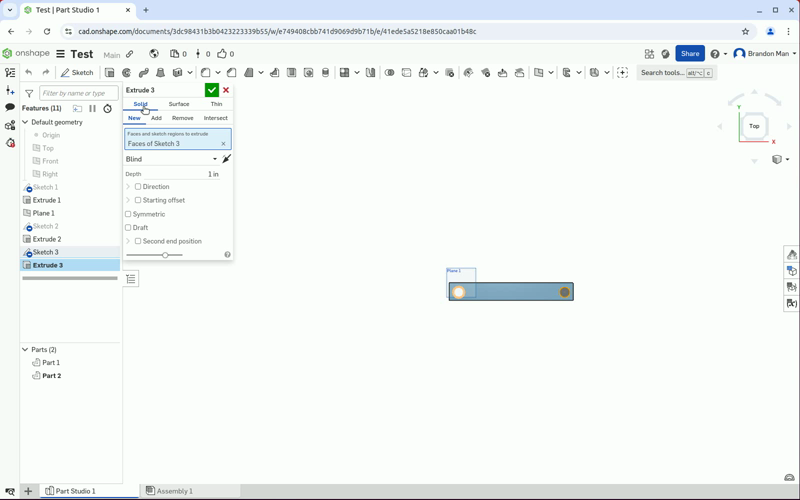
mouse_move(186, 120)
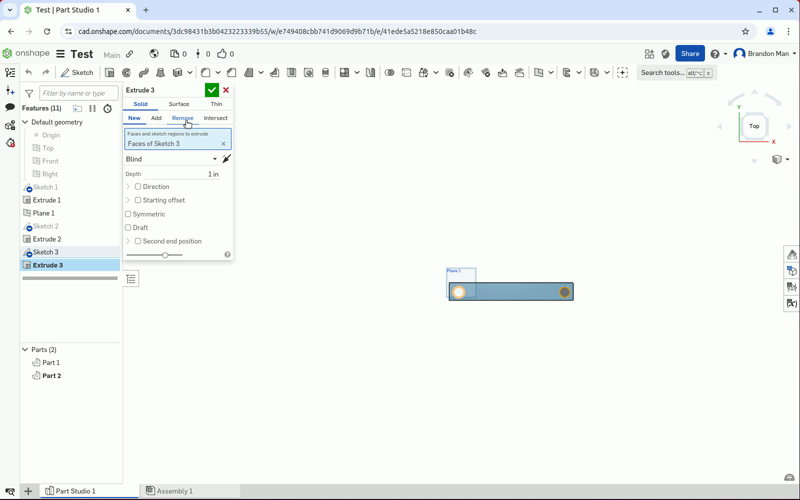
click(186, 120)
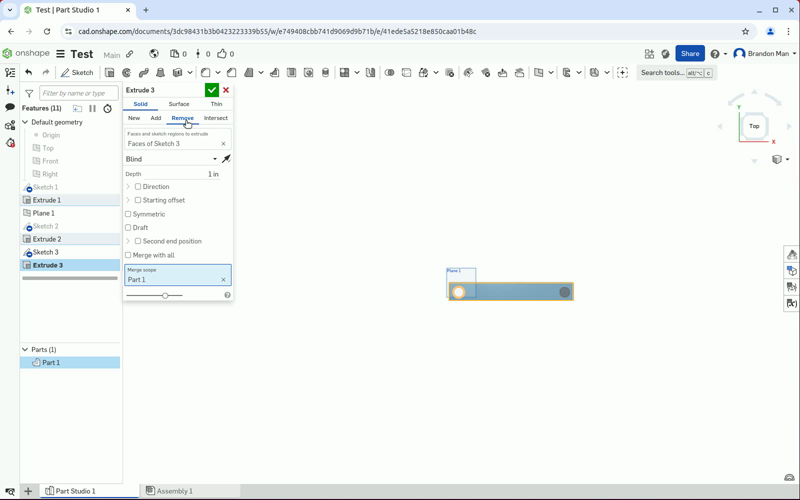
key(tab, 4)
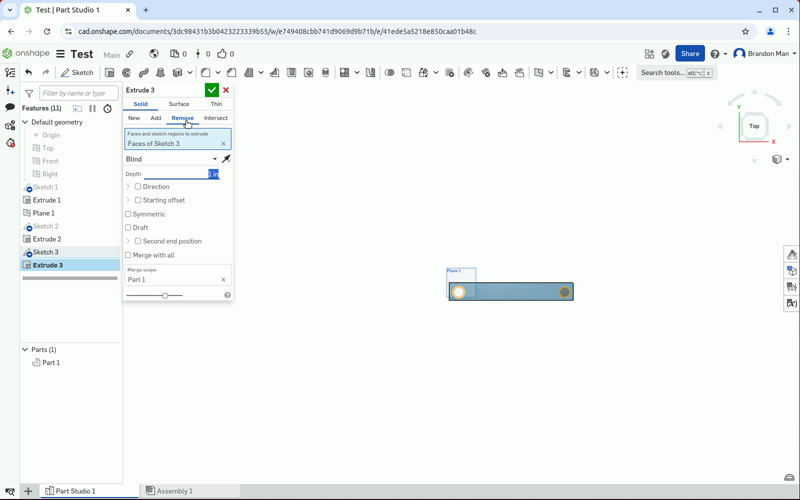
text(3.129)
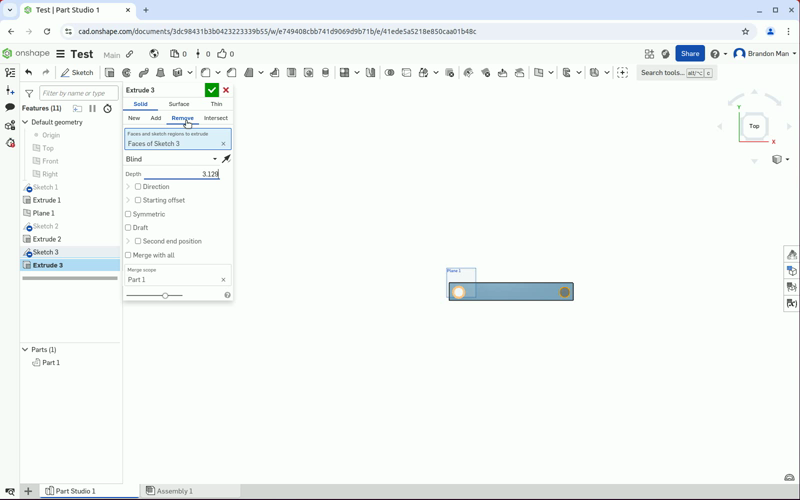
key(tab, 6)
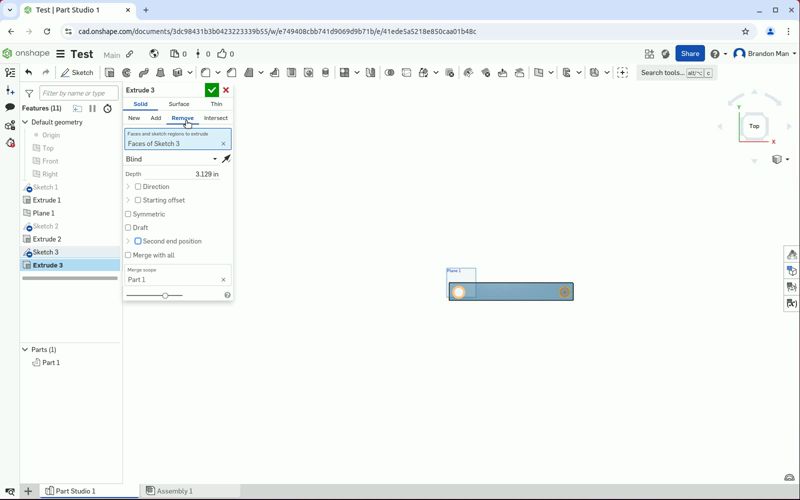
key(space)
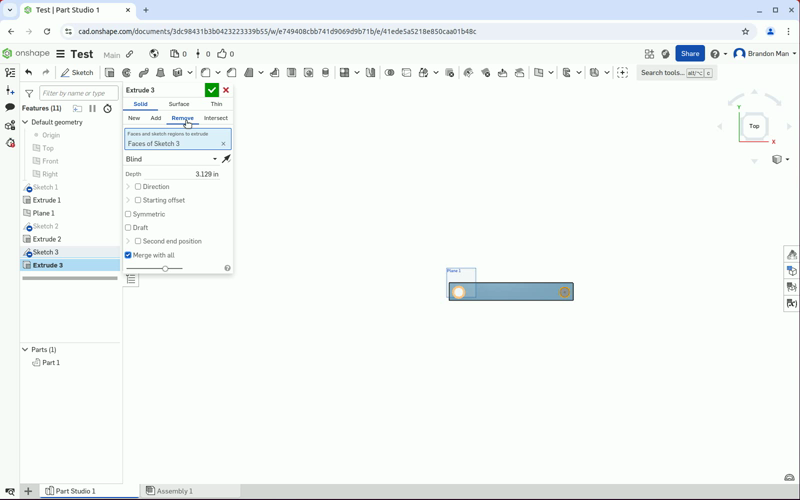
key(enter)
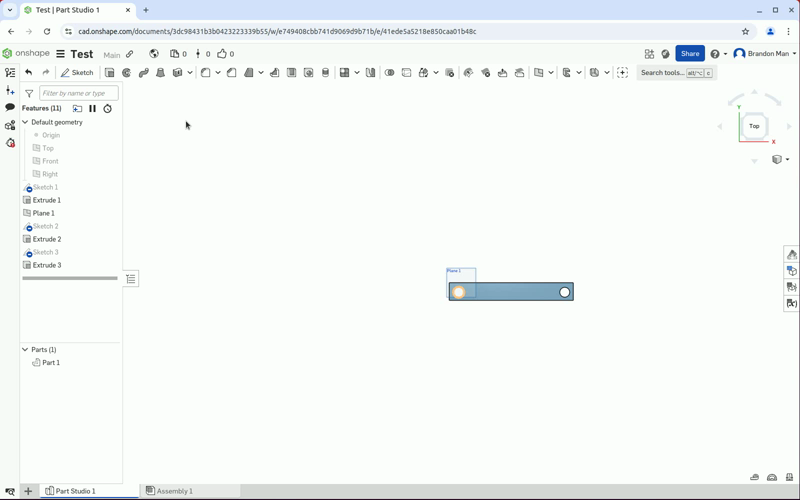
key(shift+h)
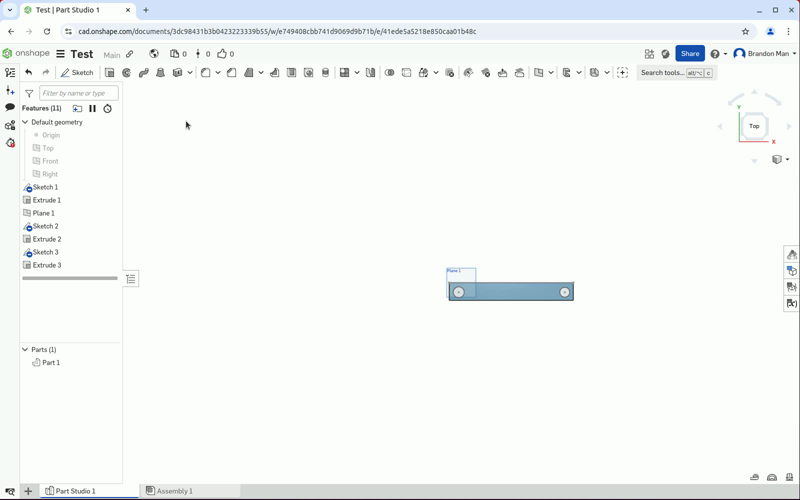
key(shift+h)
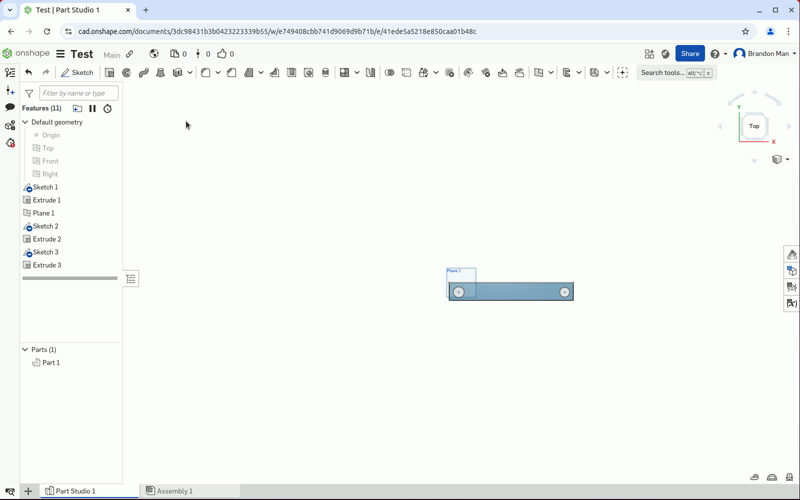
key(shift+7)
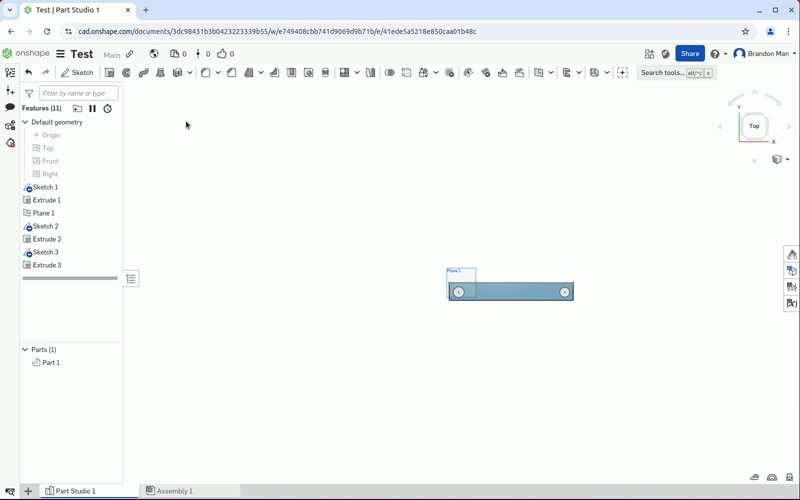
key(up, 3)
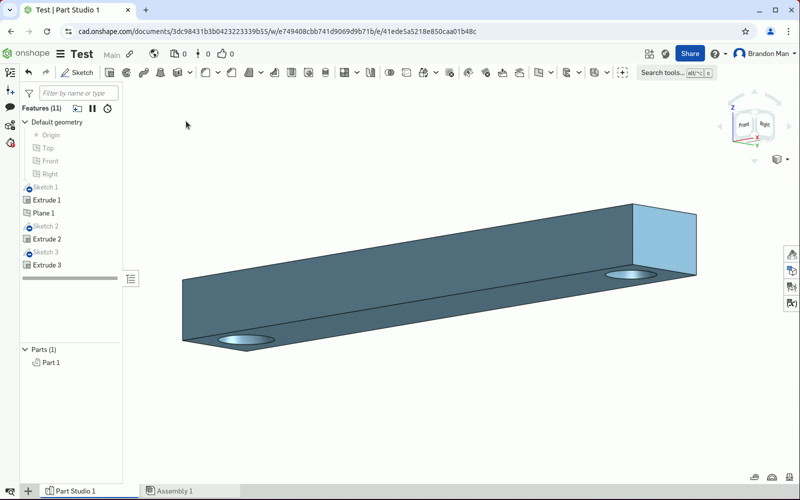
key(left, 3)
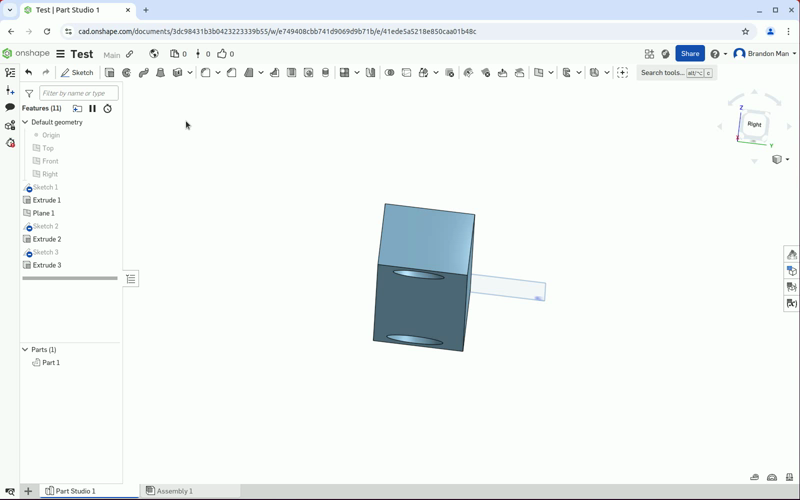
key(right, 3)
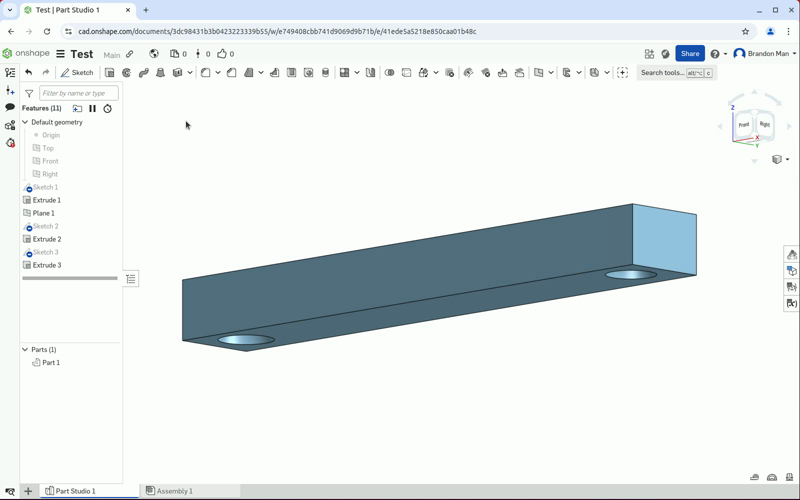
key(down, 3)
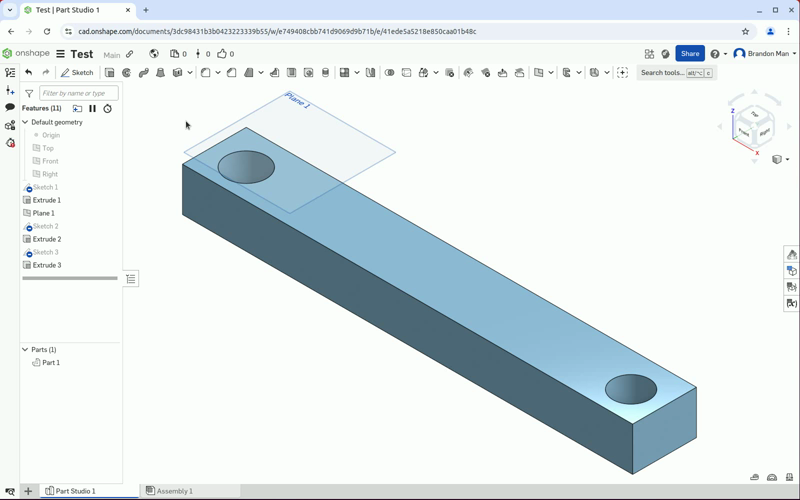
mouse_move(73, 189)
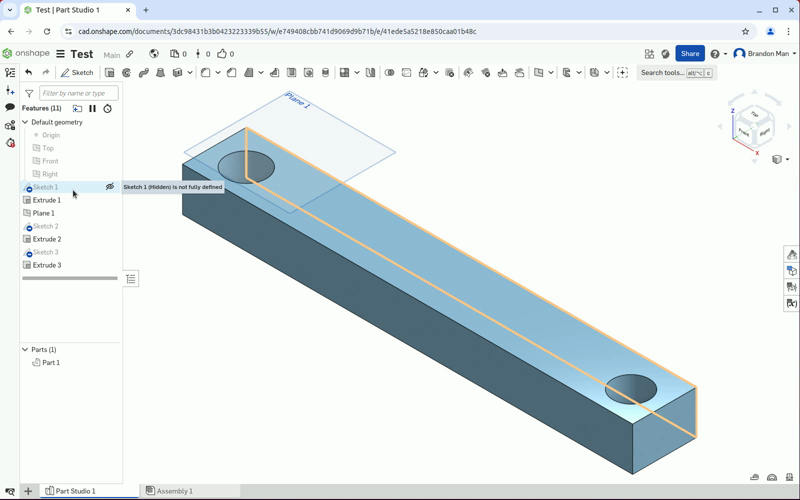
click(73, 189)